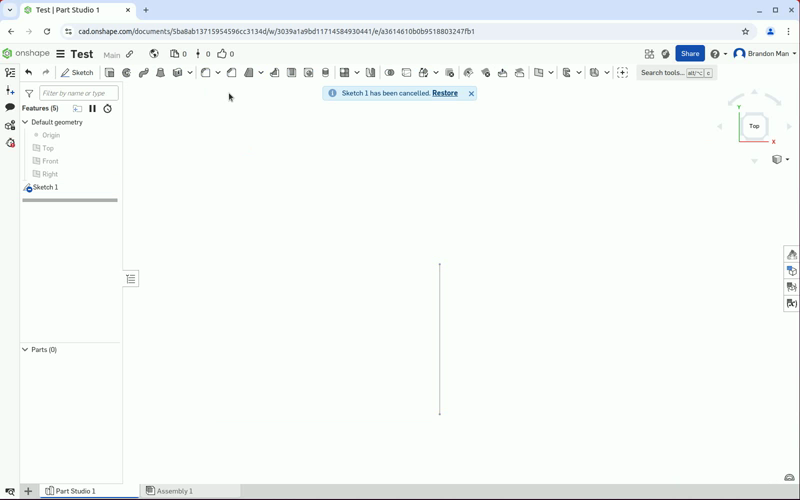
key(shift+h)
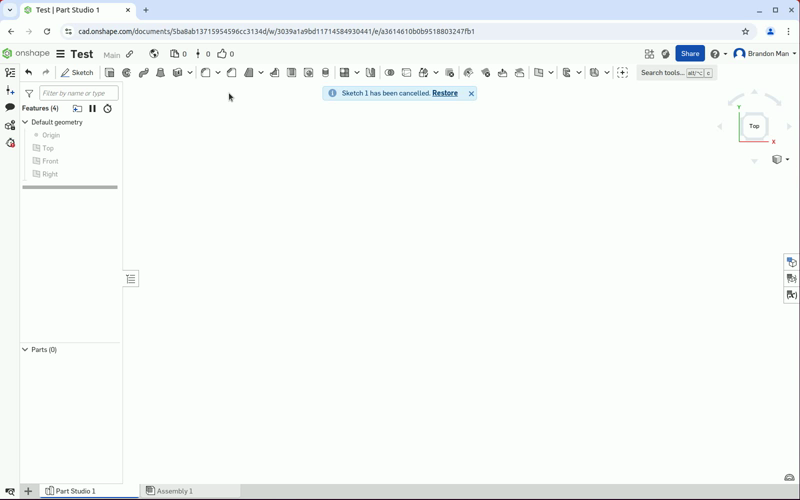
mouse_move(73, 352)
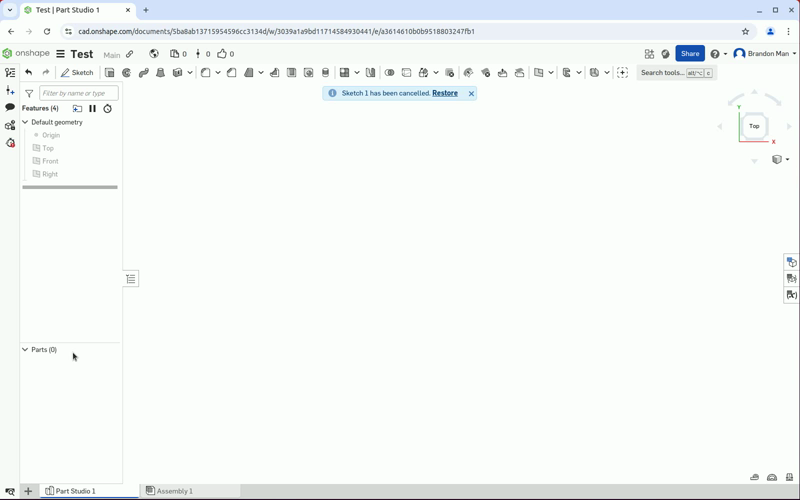
key(y)
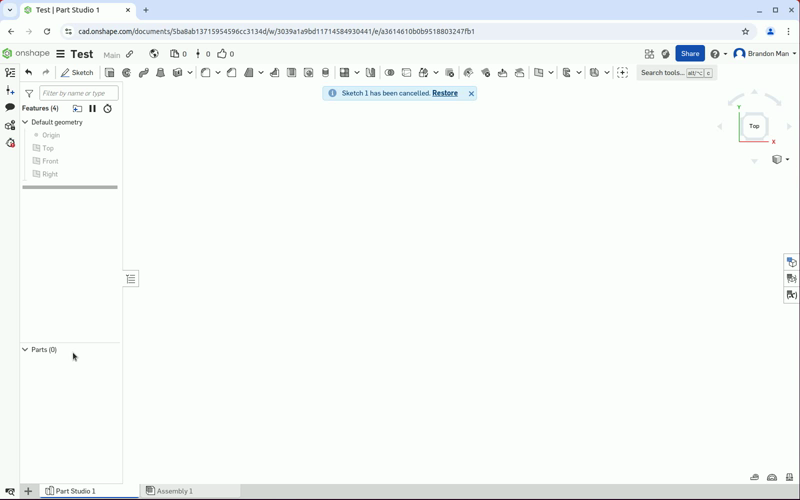
key(shift+p)
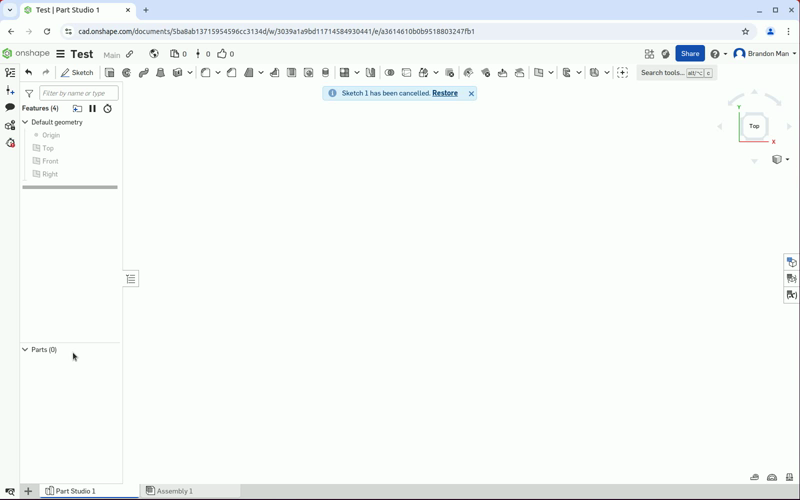
key(space)
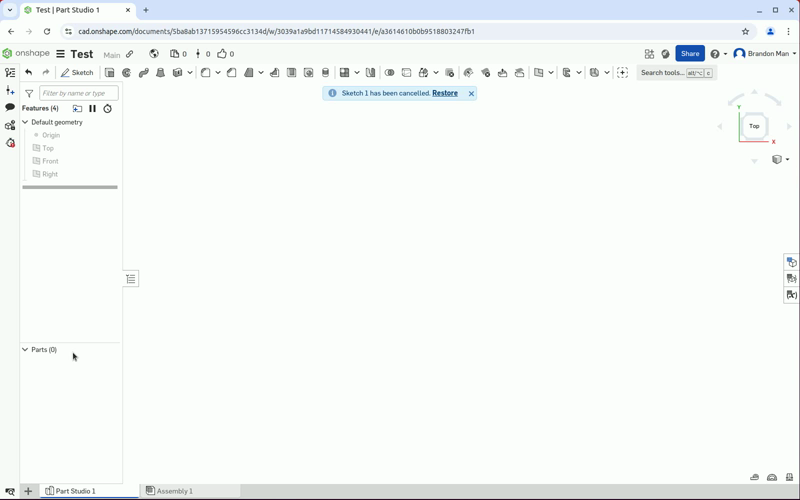
key_down(shift)
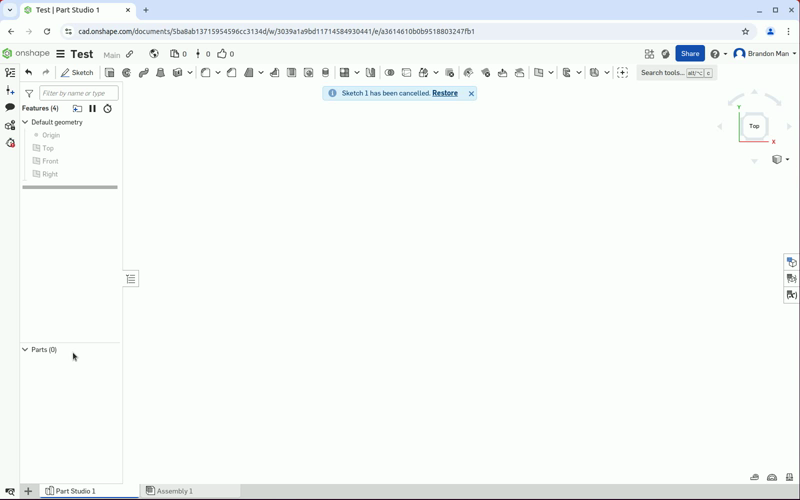
key(up)
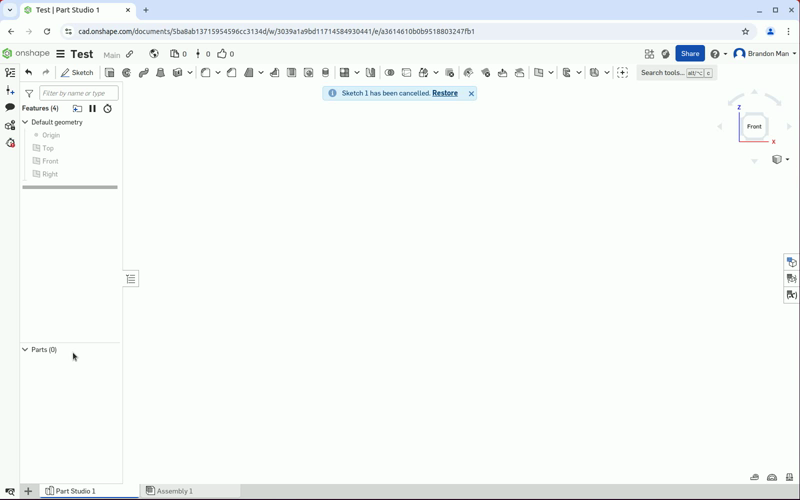
key_up(shift)
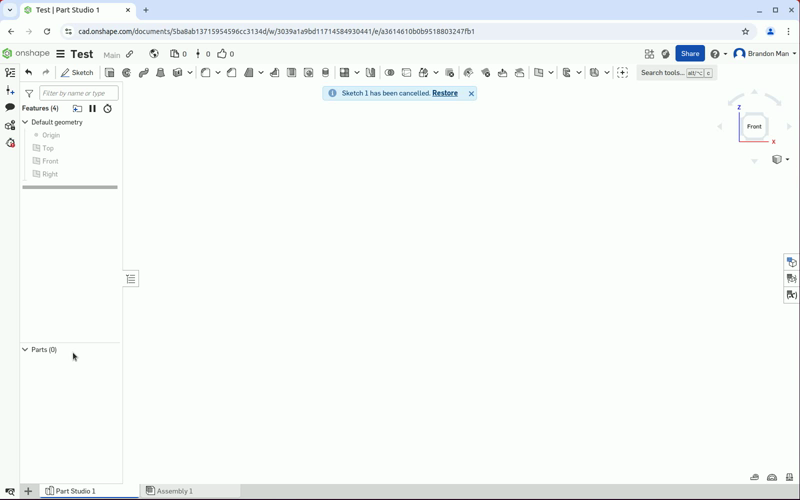
mouse_move(73, 352)
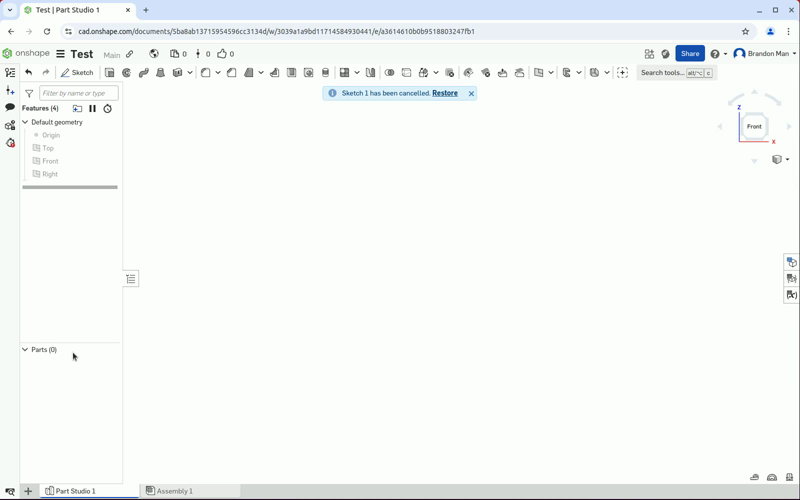
key(shift+y)
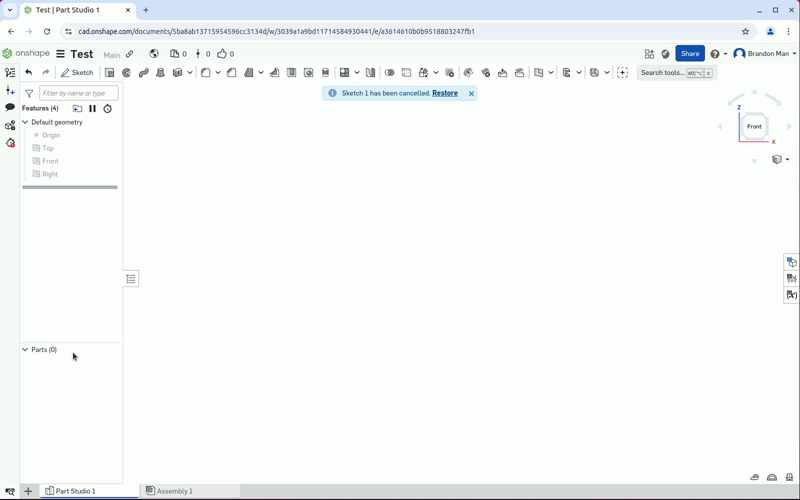
key(shift+s)
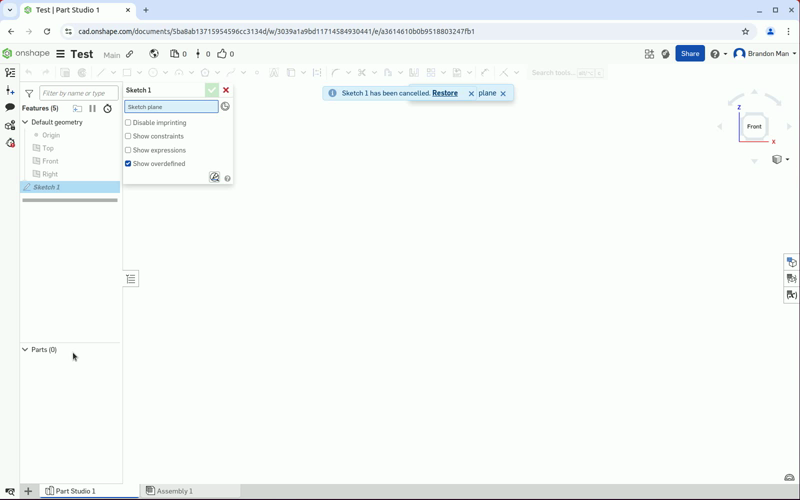
mouse_move(73, 163)
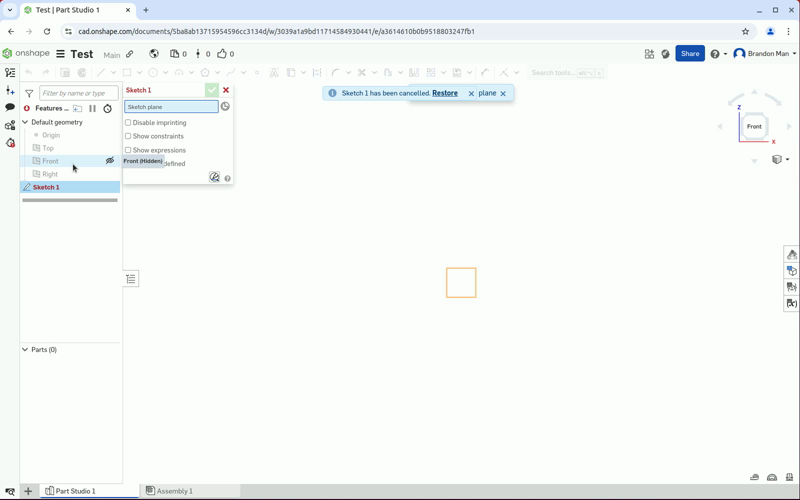
click(73, 163)
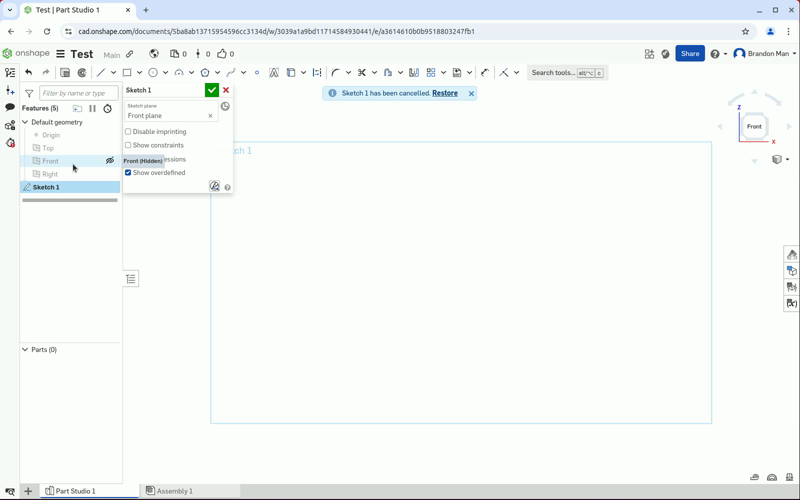
mouse_move(73, 352)
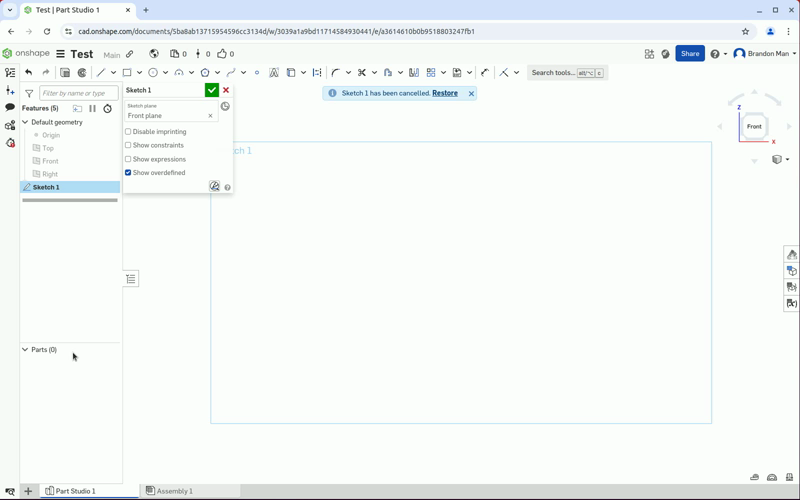
key(y)
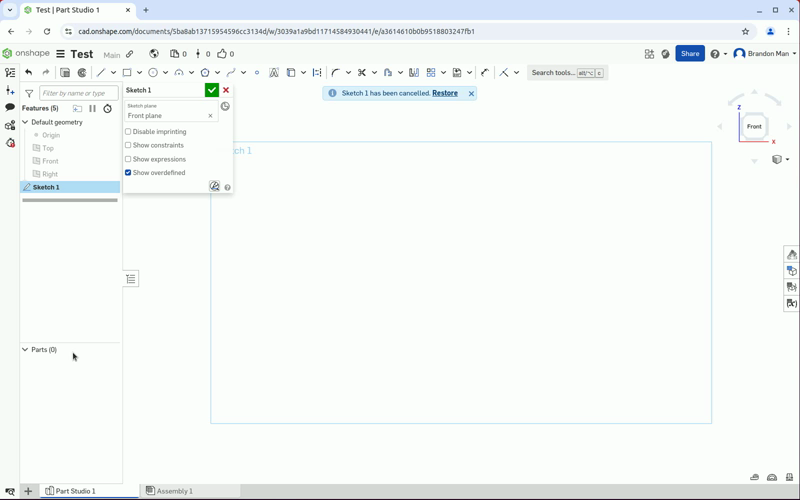
key(c)
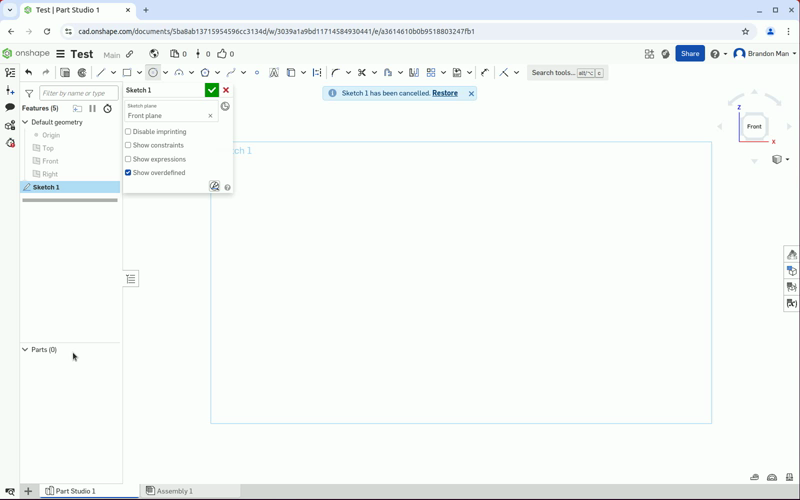
key_down(shift)
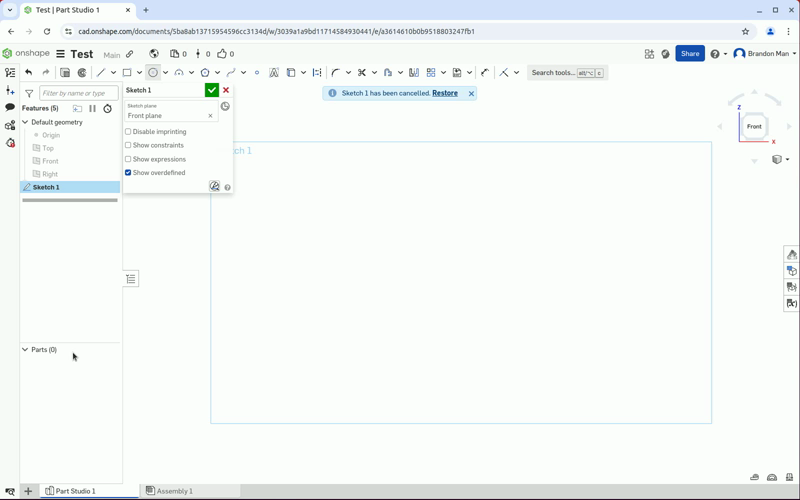
mouse_move(461, 282)
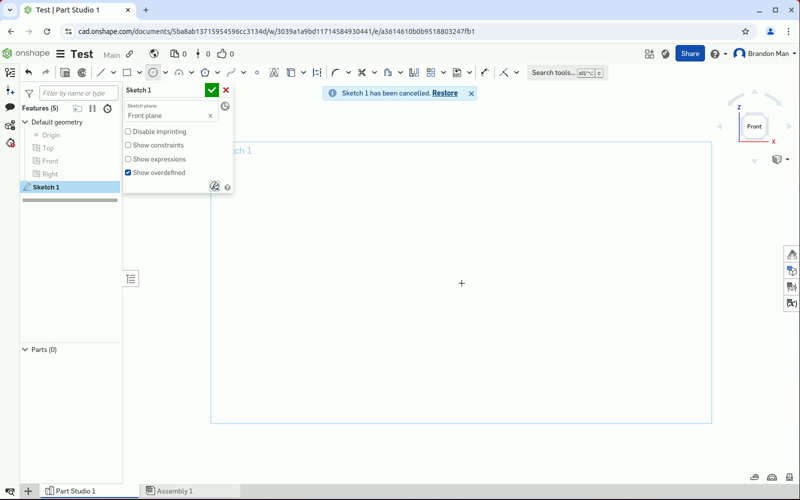
click(461, 282)
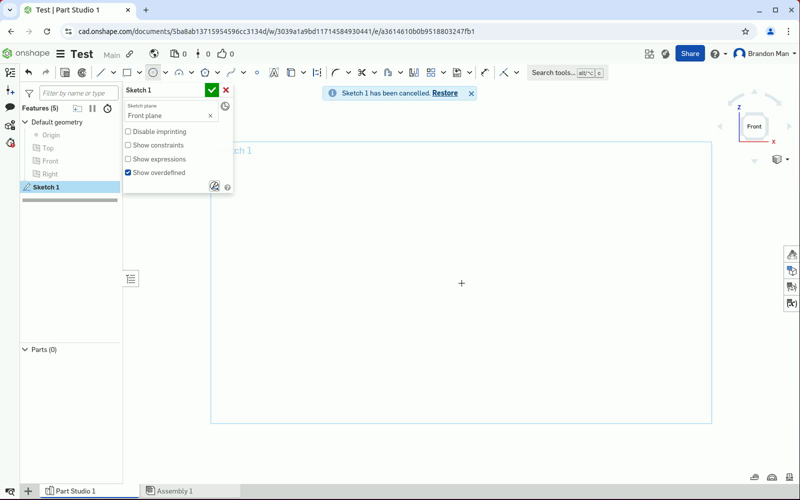
key_up(shift)
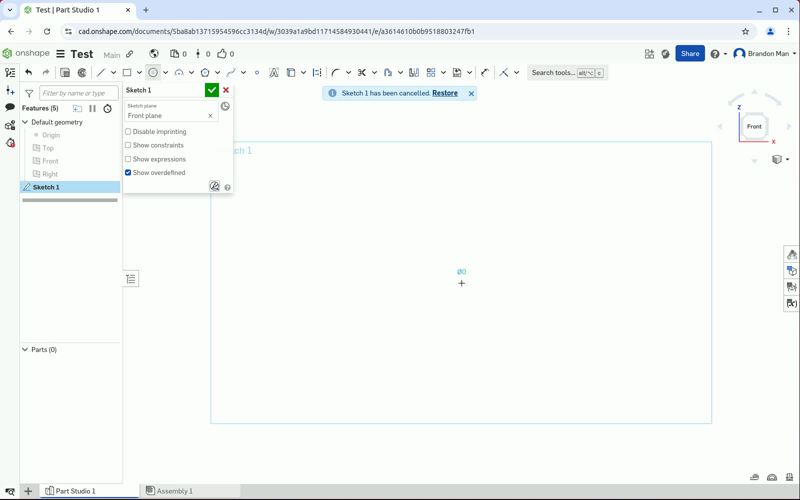
mouse_move(480, 282)
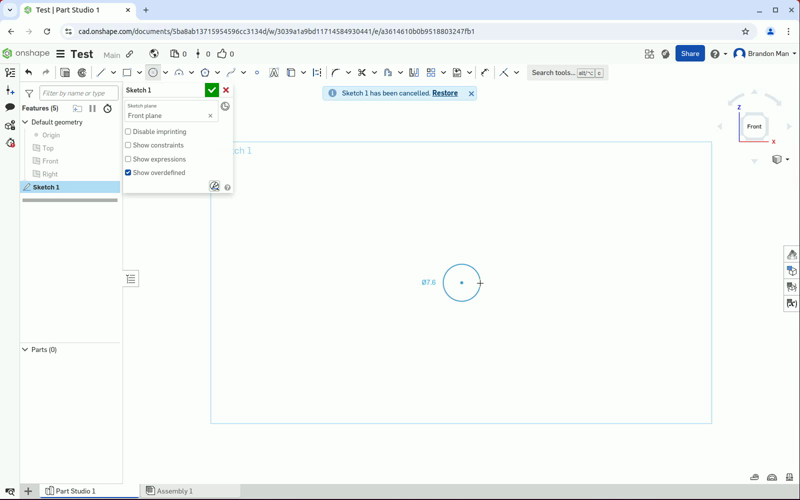
click(480, 282)
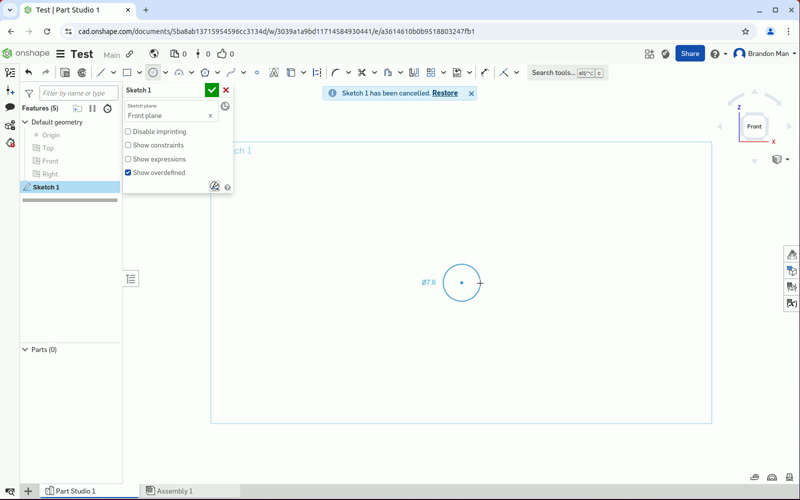
key(esc)
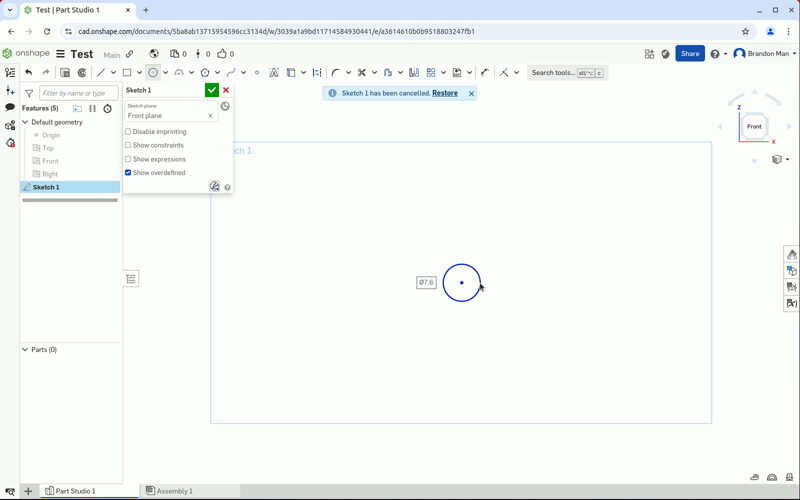
key(c)
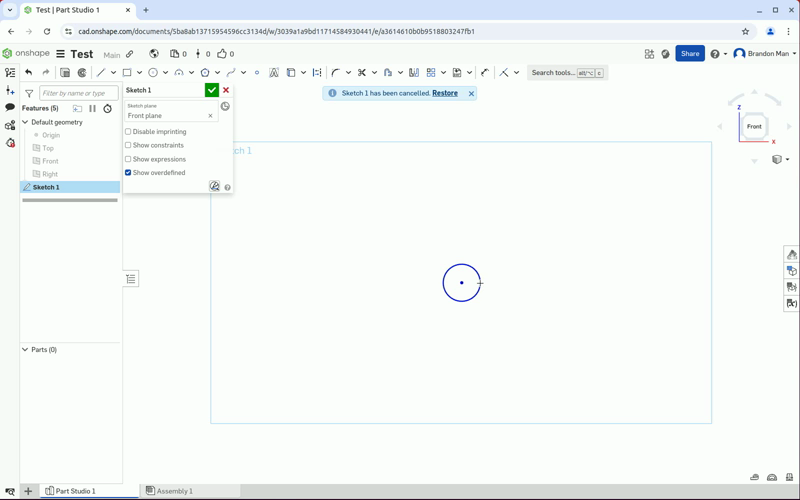
key_down(shift)
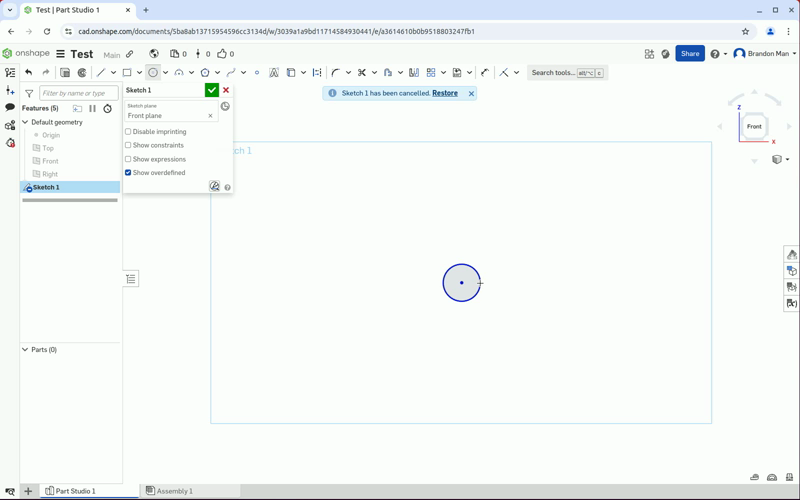
mouse_move(461, 282)
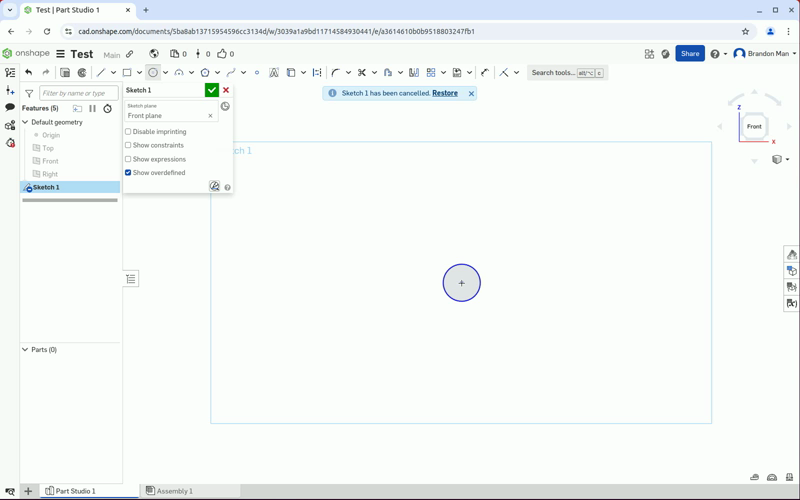
click(461, 282)
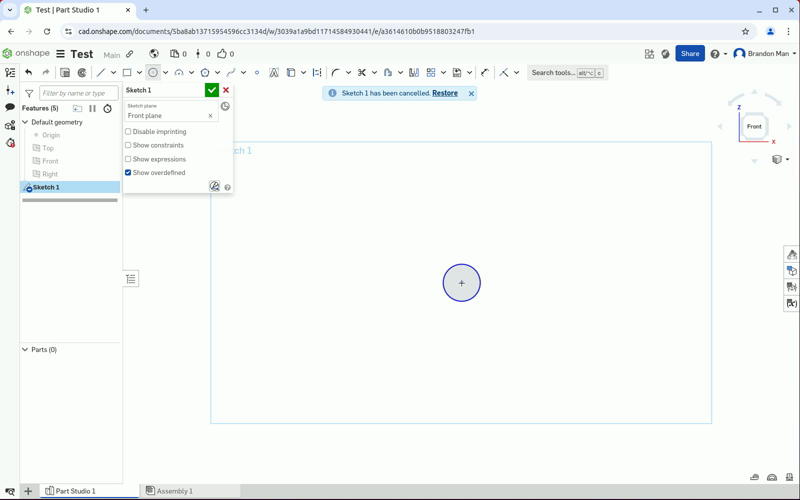
key_up(shift)
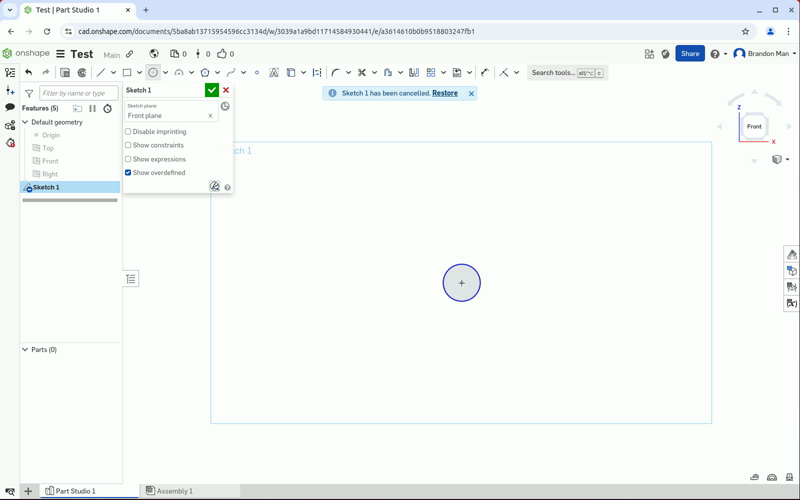
mouse_move(473, 282)
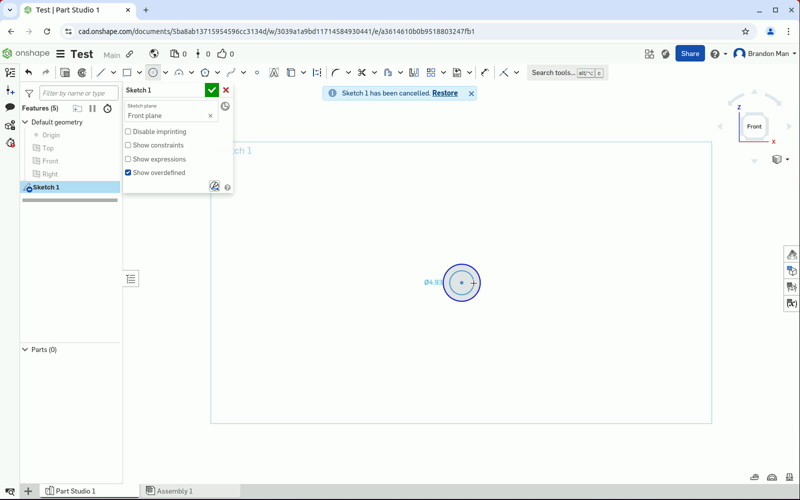
click(473, 282)
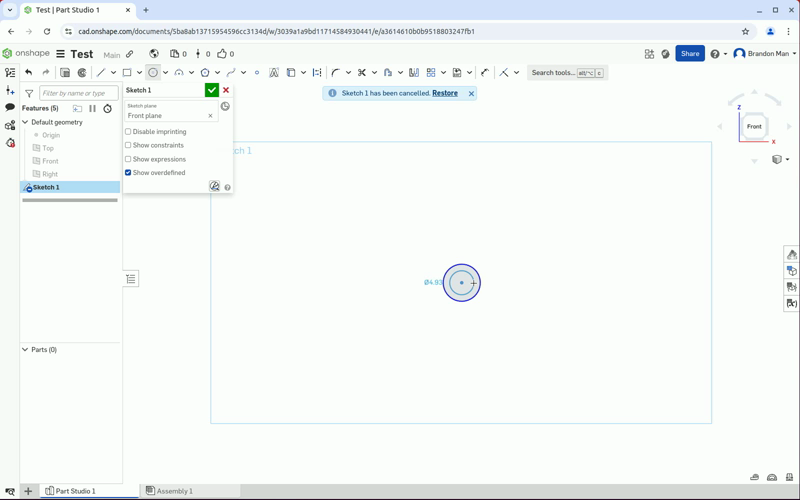
key(esc)
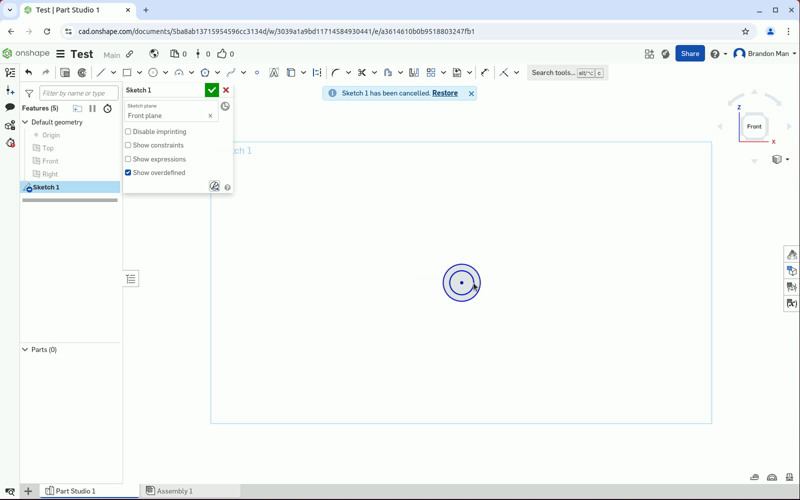
mouse_move(472, 272)
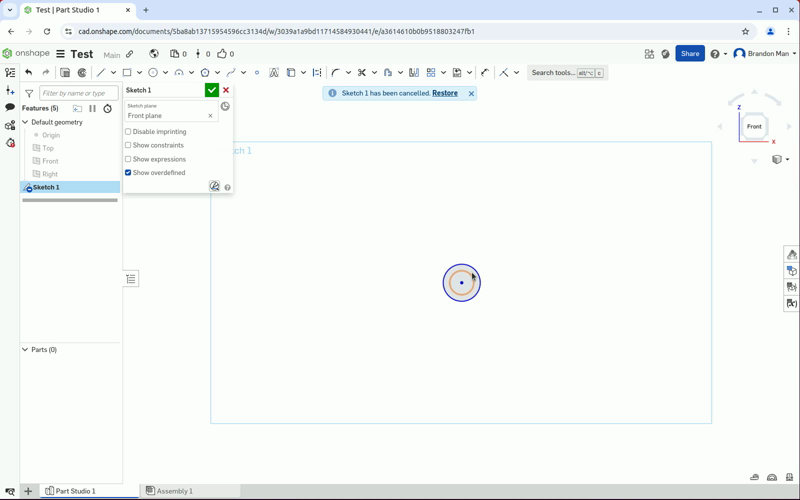
scroll(6)
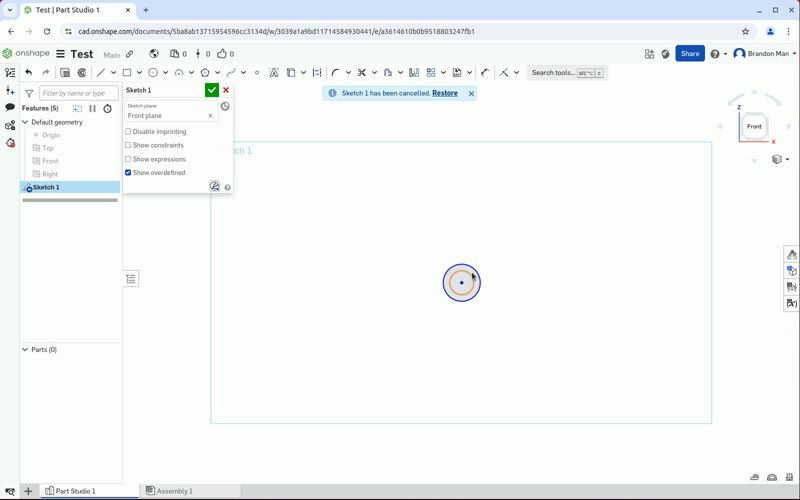
scroll(6)
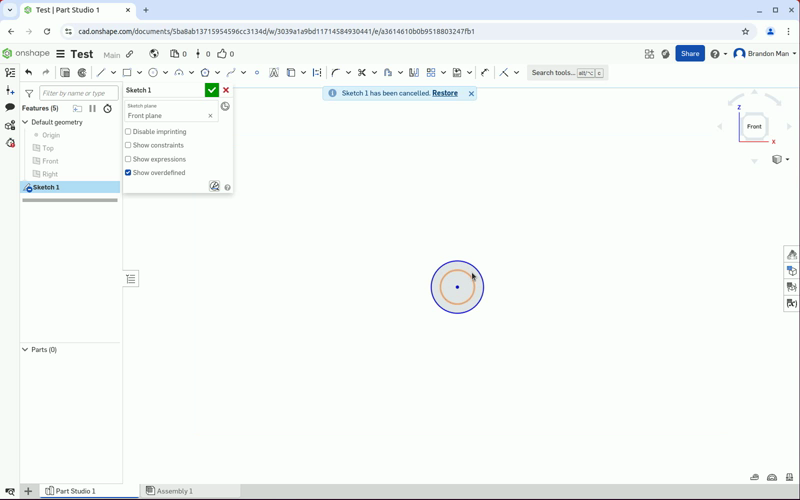
scroll(6)
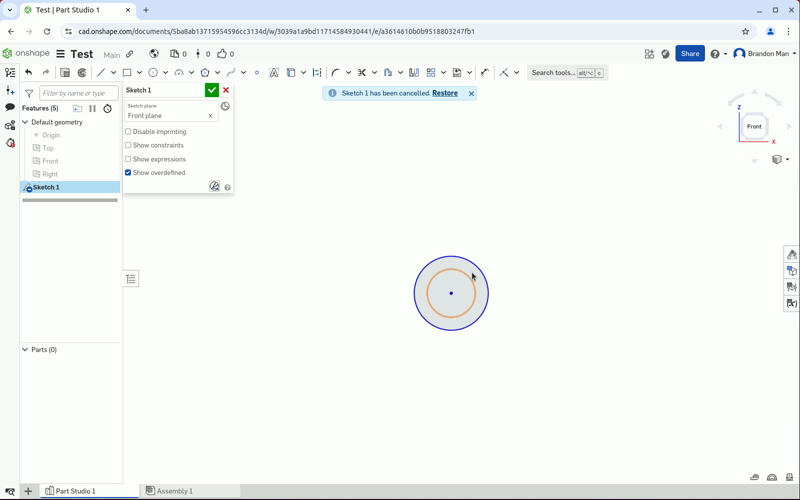
scroll(6)
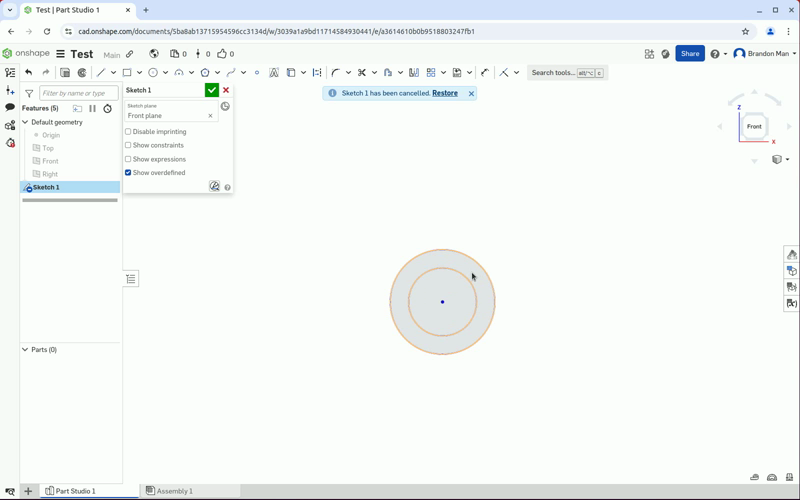
scroll(6)
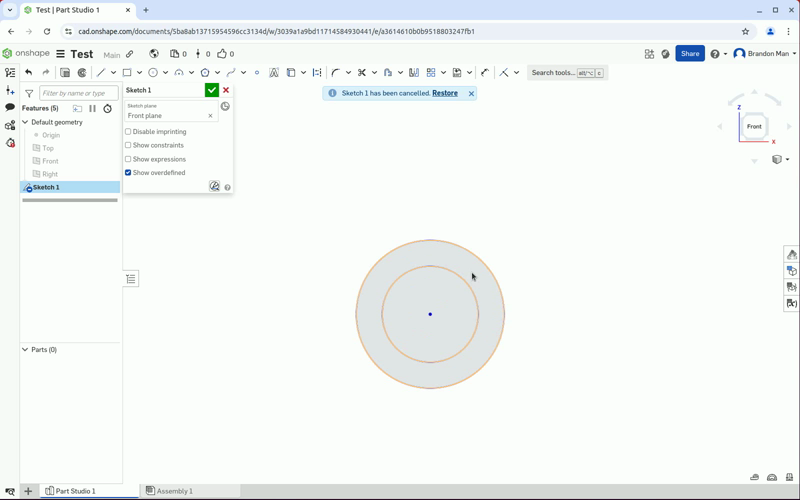
scroll(6)
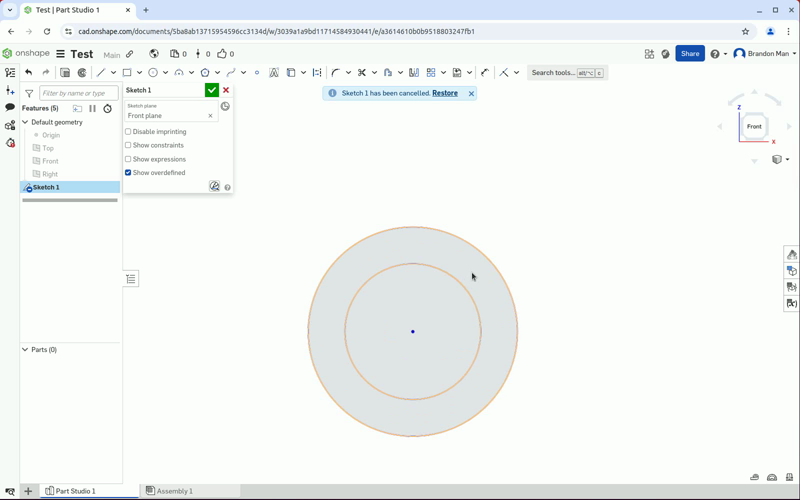
scroll(6)
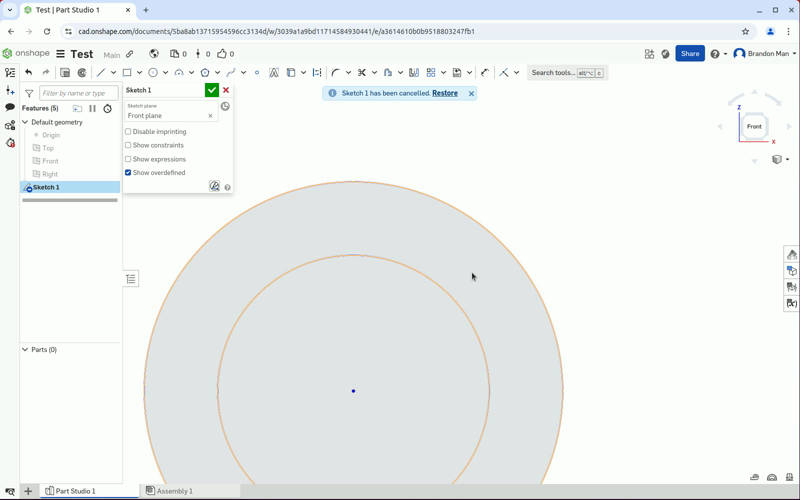
click(472, 272)
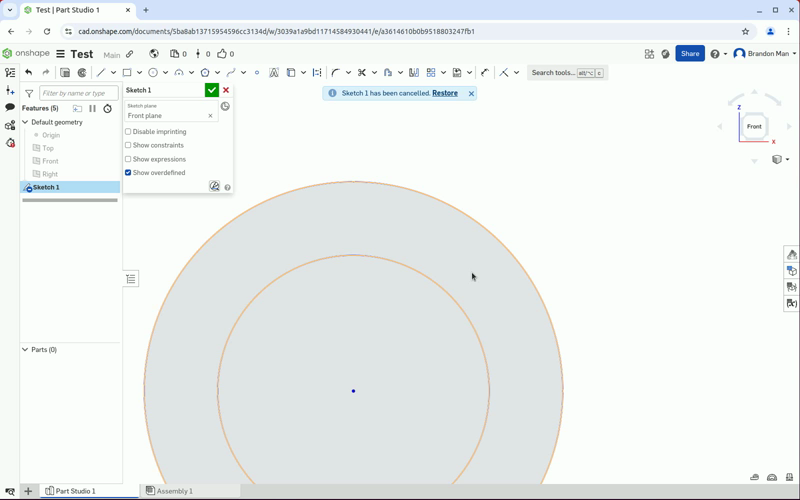
scroll(-6)
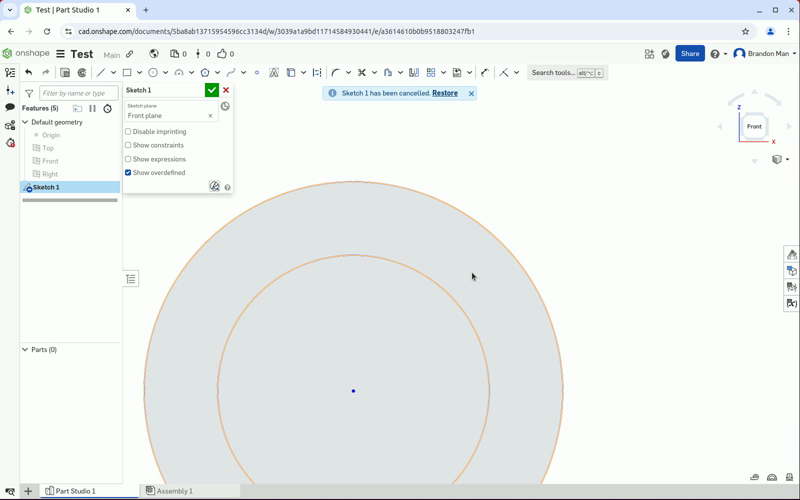
scroll(-6)
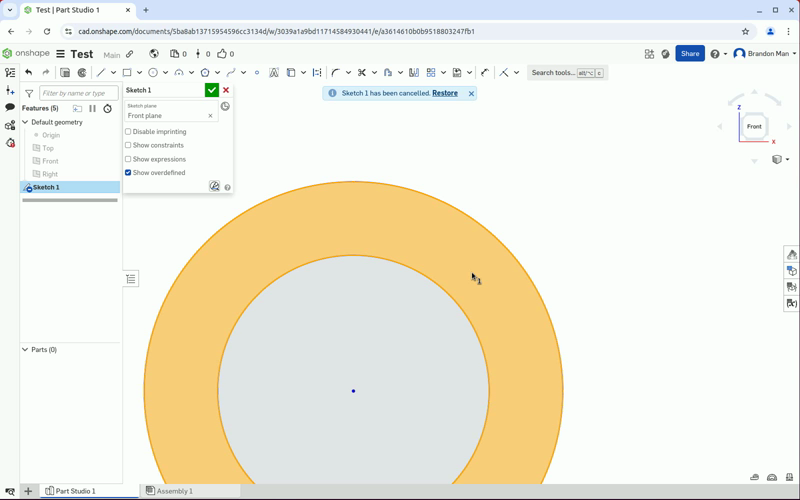
scroll(-6)
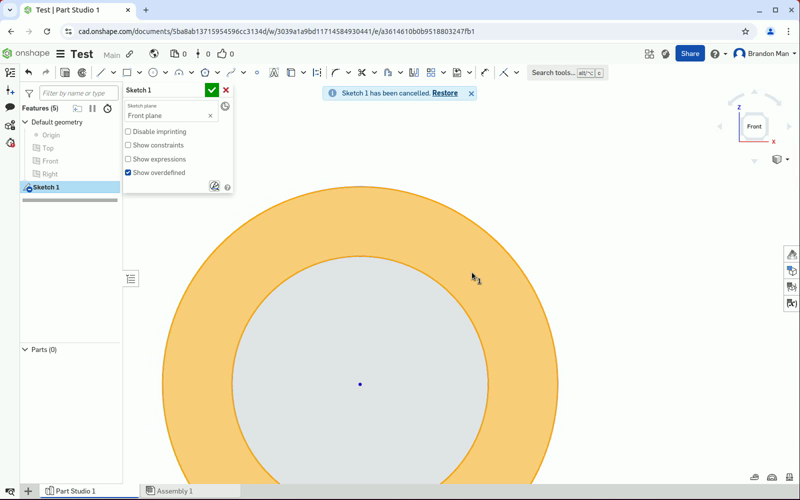
scroll(-6)
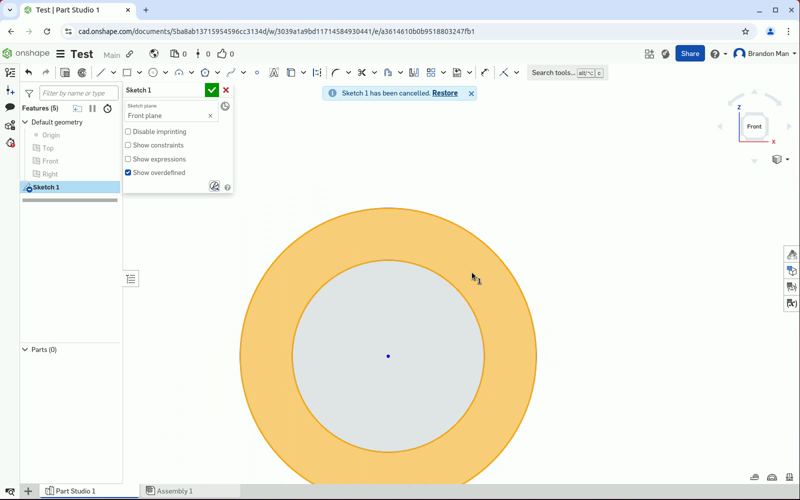
scroll(-6)
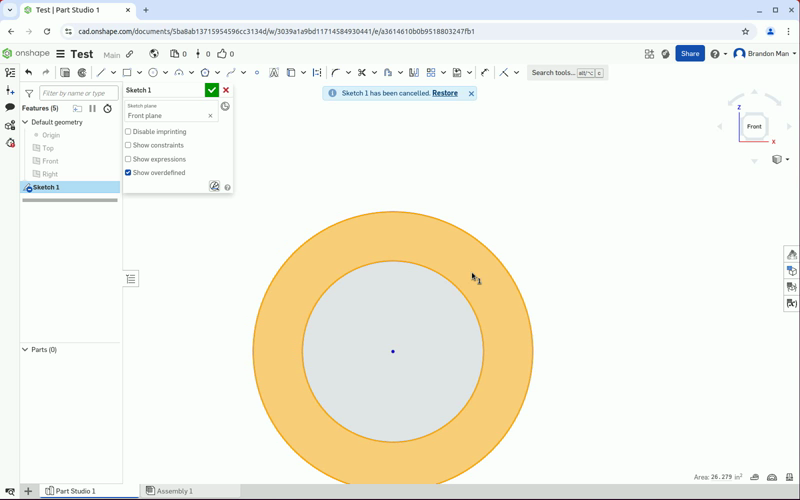
scroll(-6)
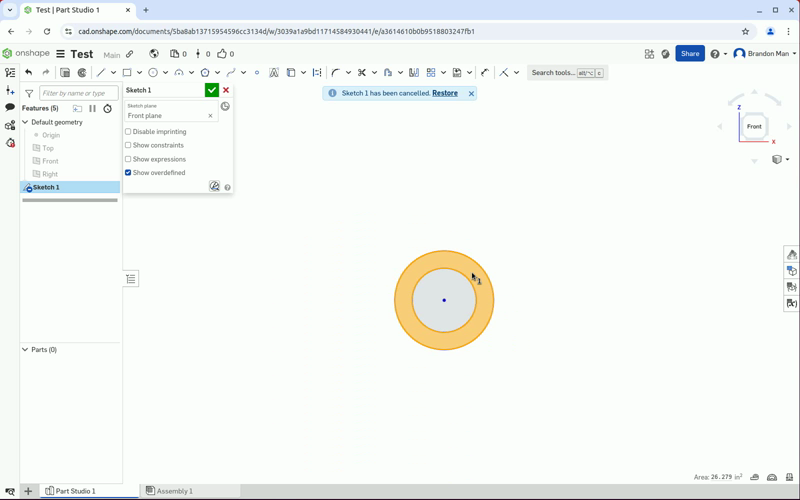
scroll(-6)
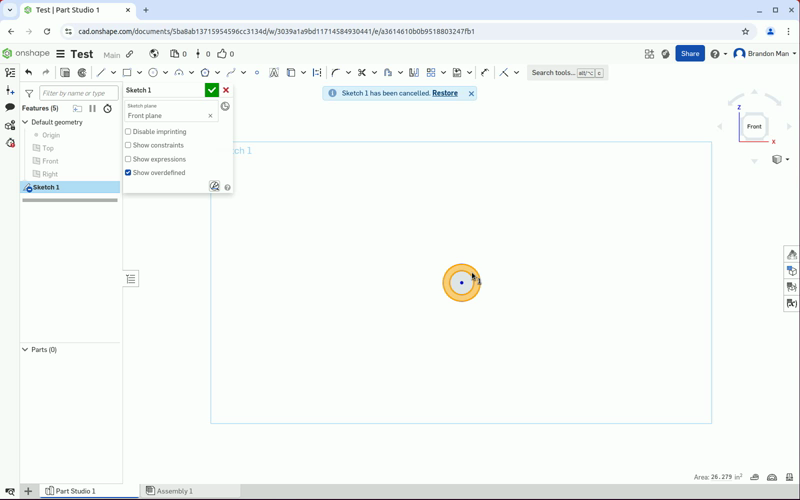
mouse_move(73, 352)
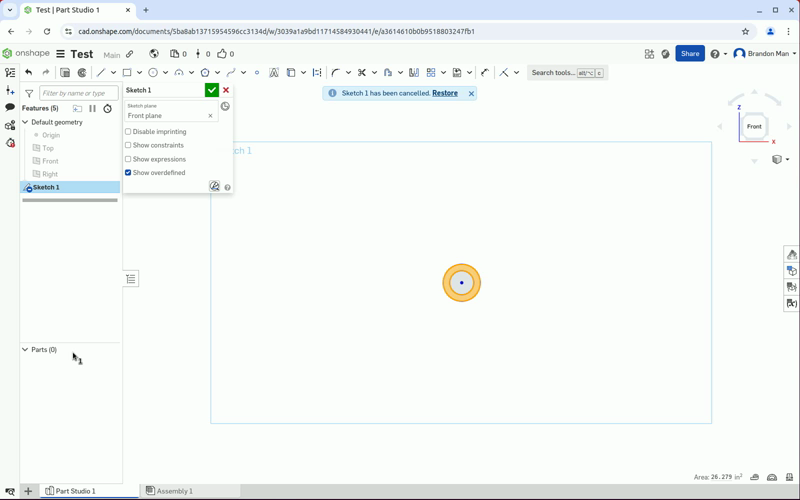
key(shift+y)
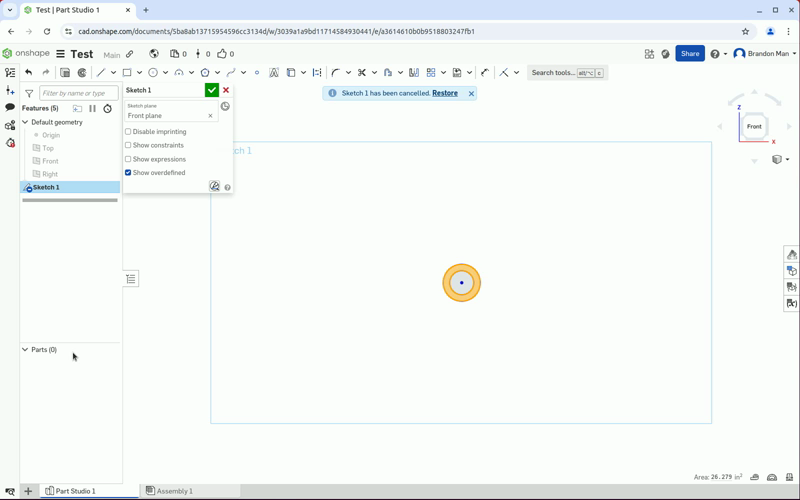
key(shift+e)
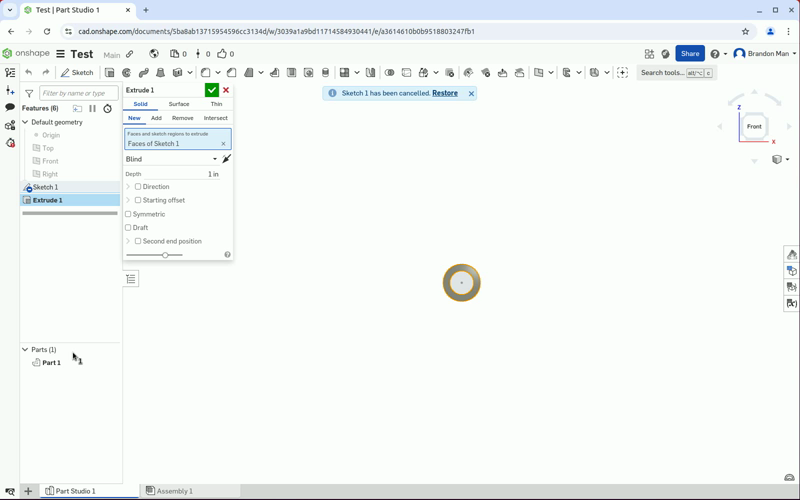
mouse_move(143, 106)
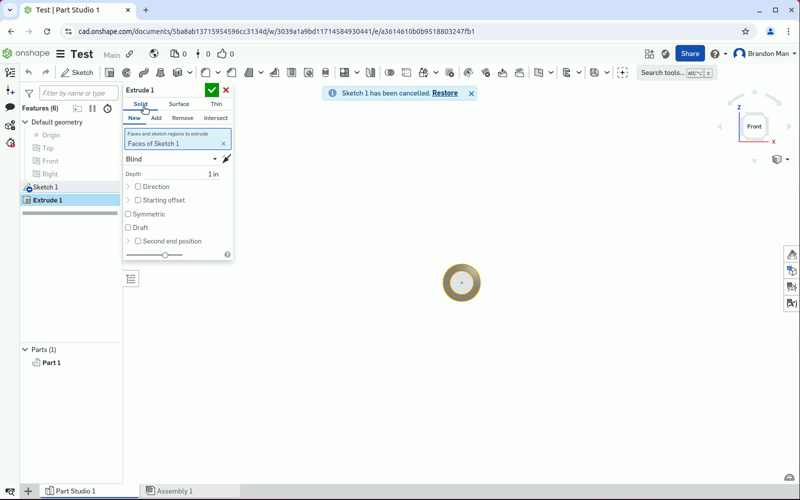
click(143, 106)
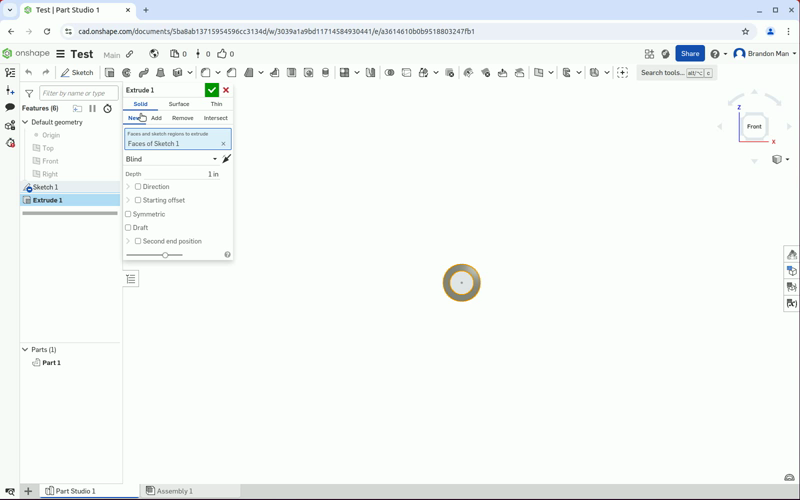
mouse_move(137, 120)
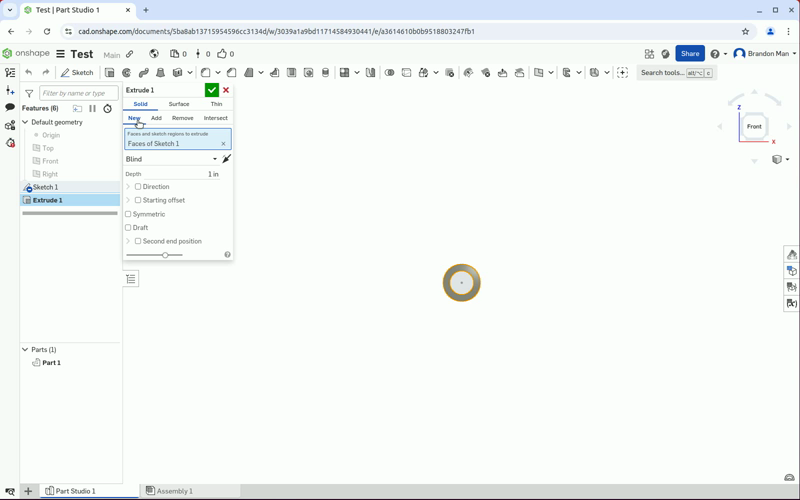
click(137, 120)
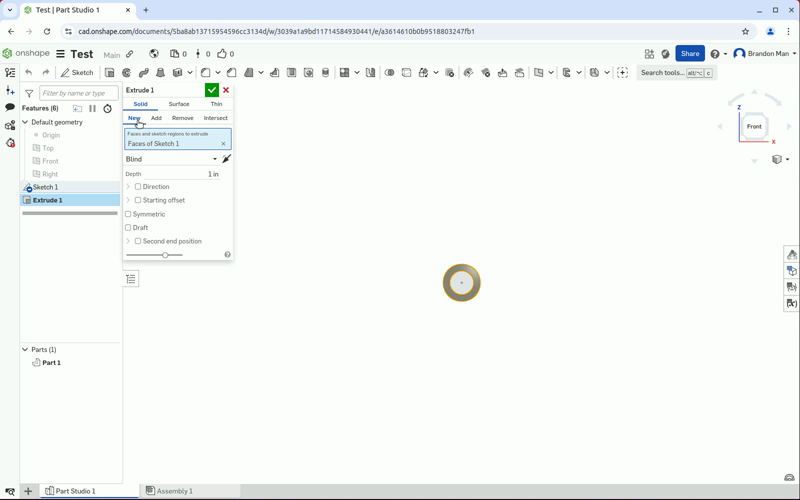
key(tab, 4)
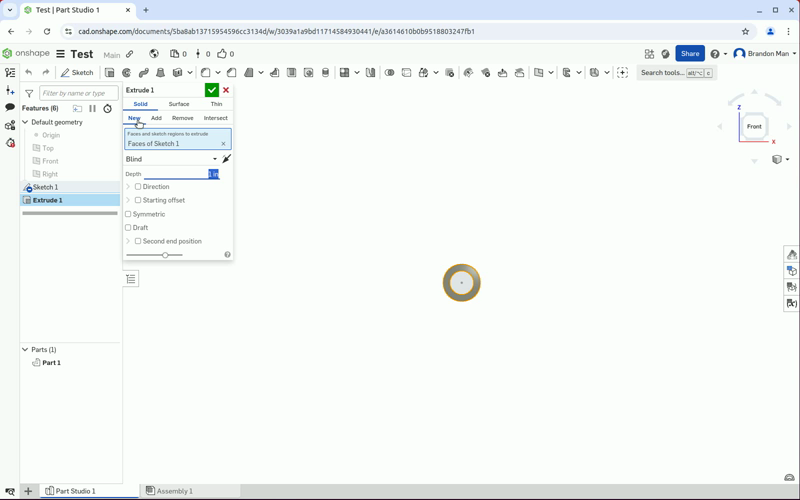
text(3.852)
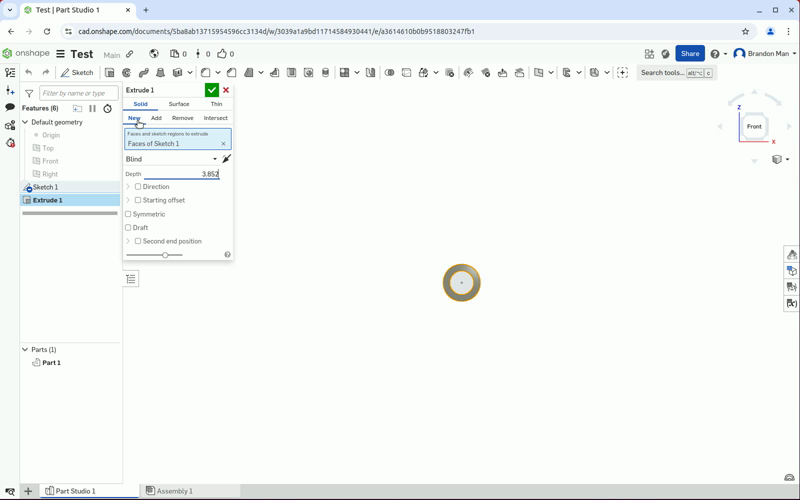
key(tab, 3)
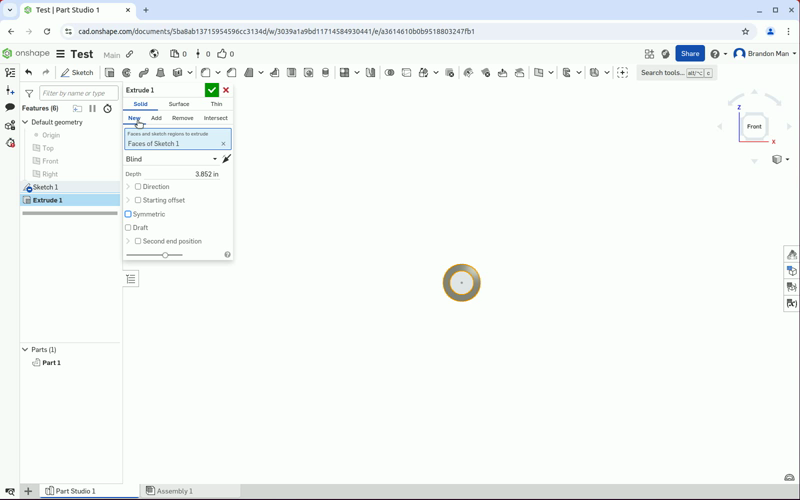
key(space)
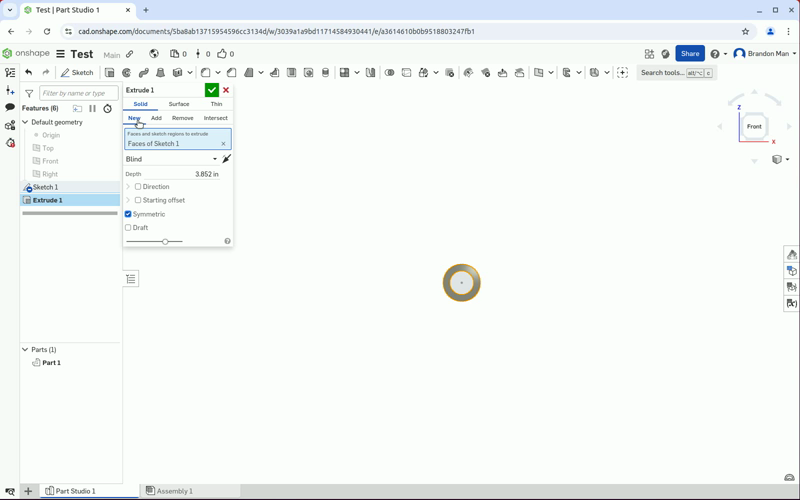
key(enter)
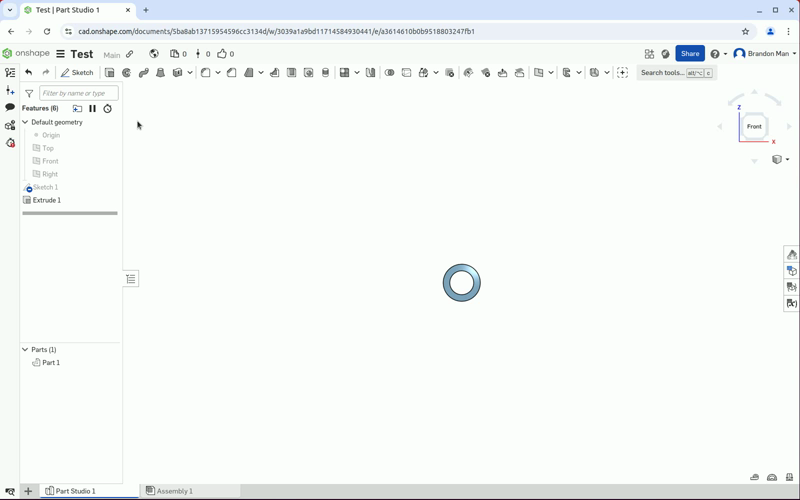
key(shift+h)
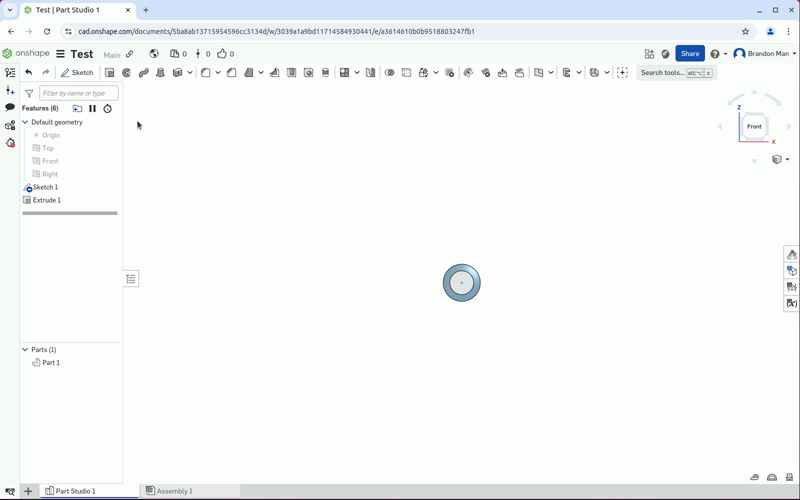
key(shift+h)
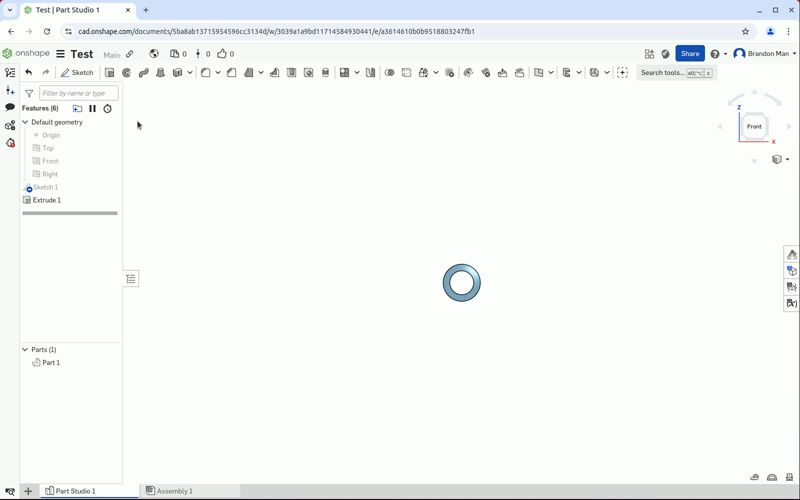
mouse_move(73, 189)
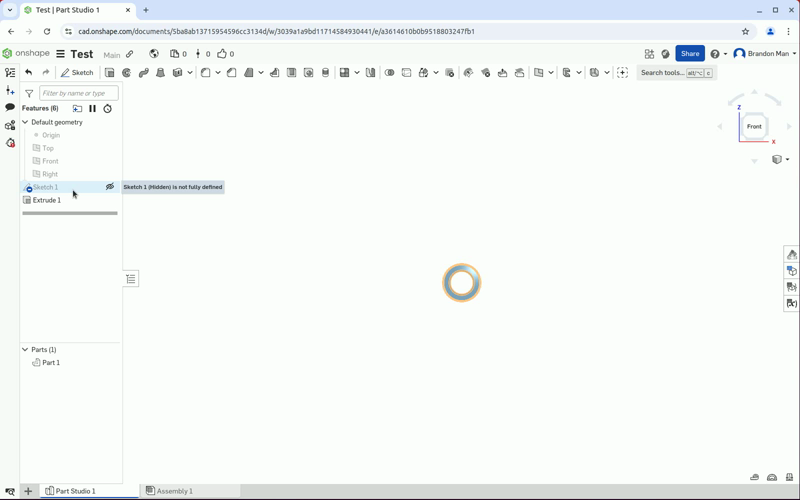
click(73, 189)
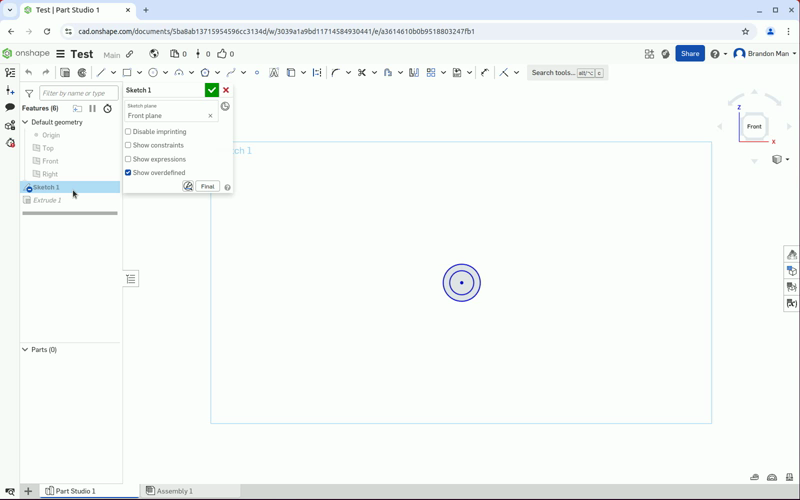
mouse_move(229, 92)
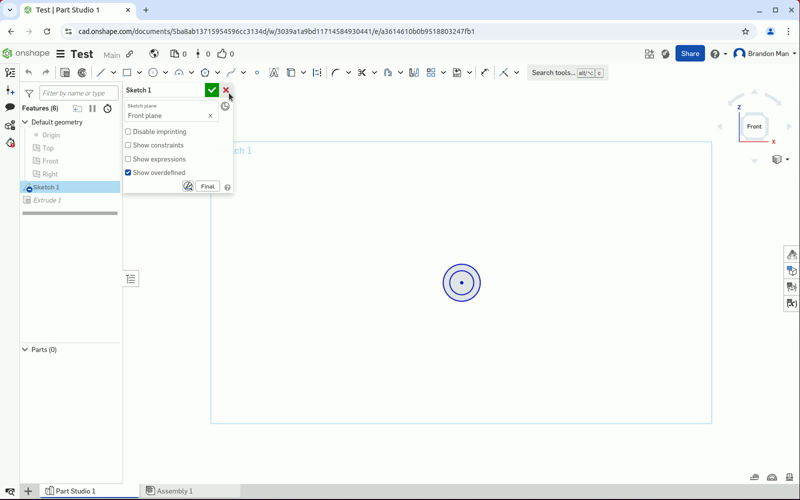
click(229, 92)
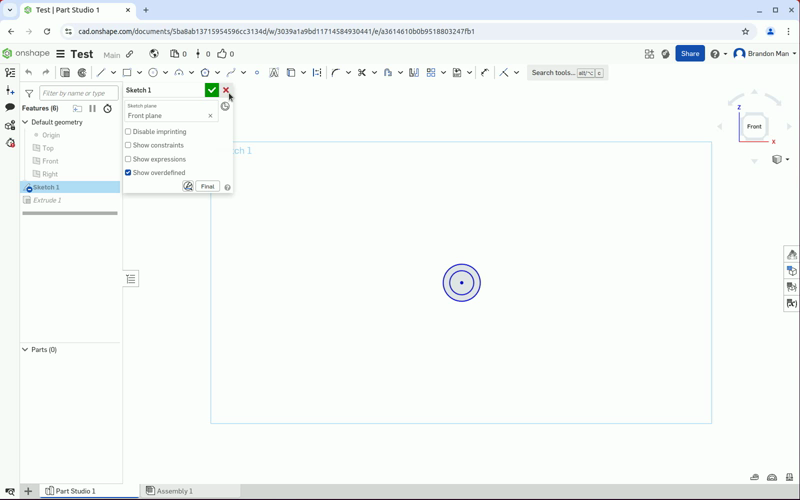
key(shift+s)
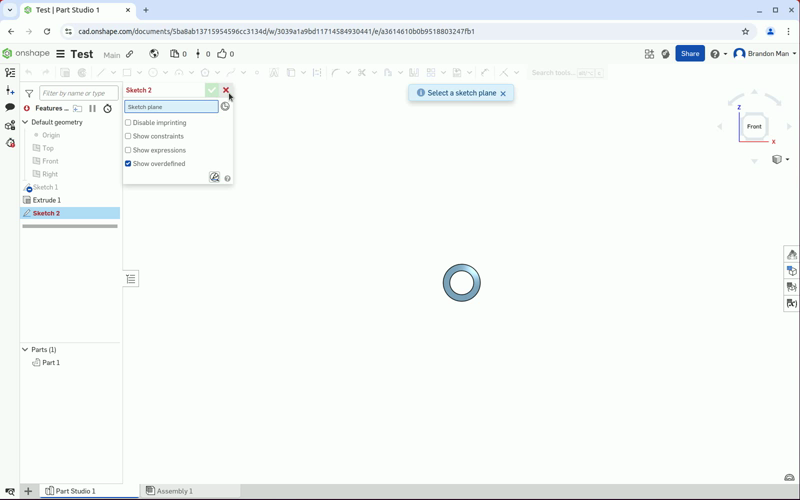
mouse_move(73, 163)
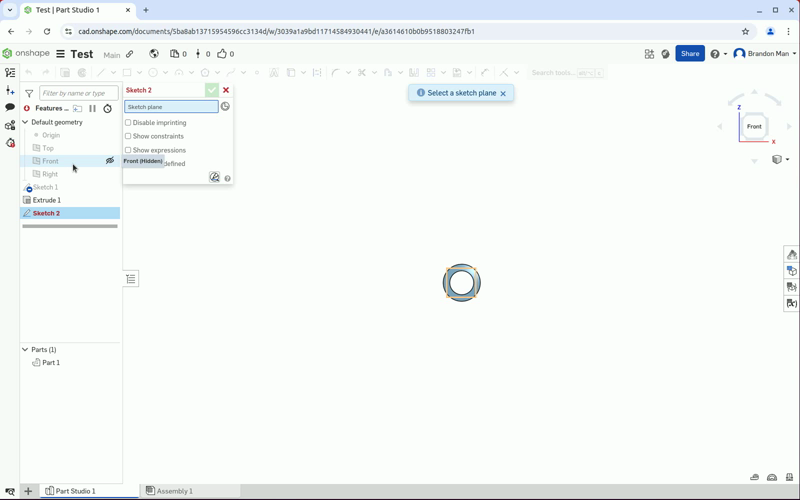
click(73, 163)
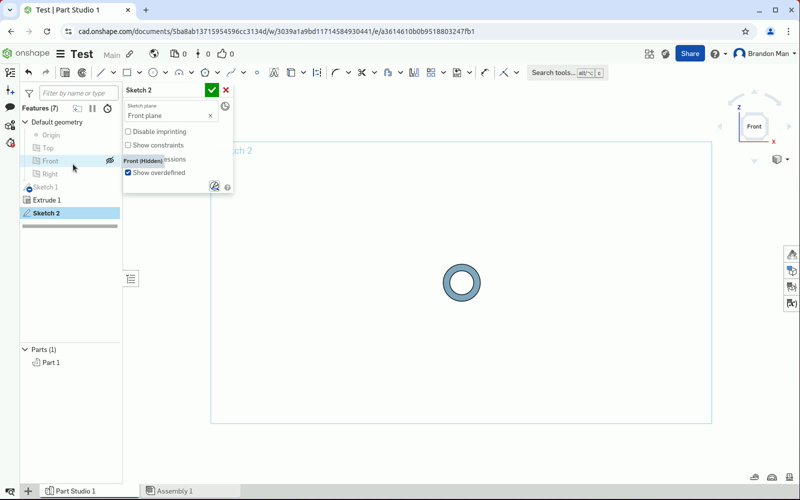
mouse_move(73, 352)
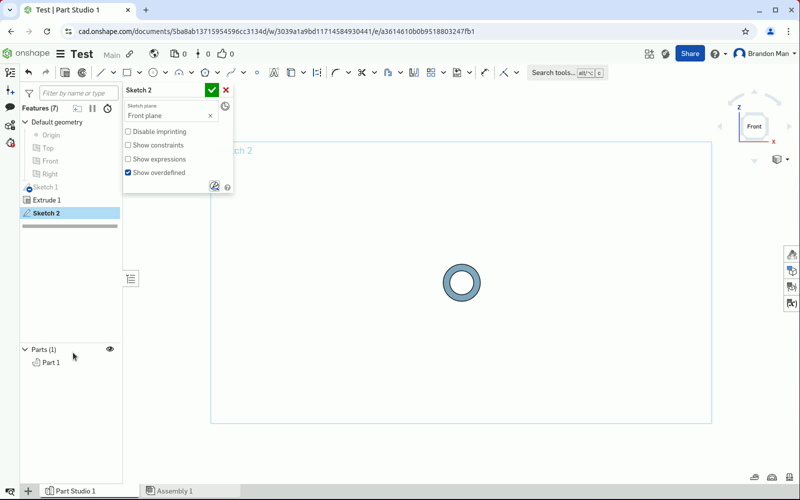
key(y)
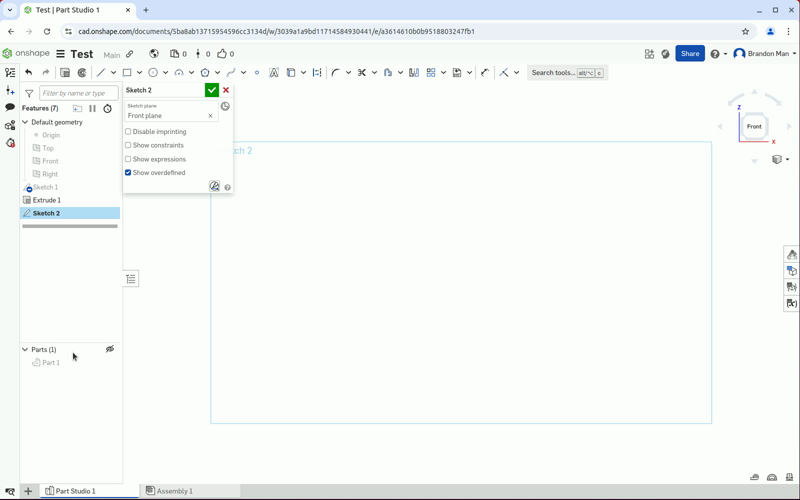
key(a)
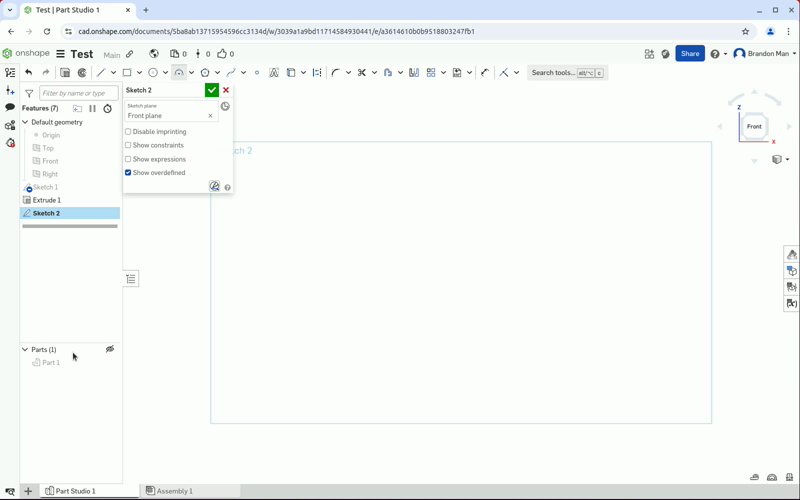
key_down(shift)
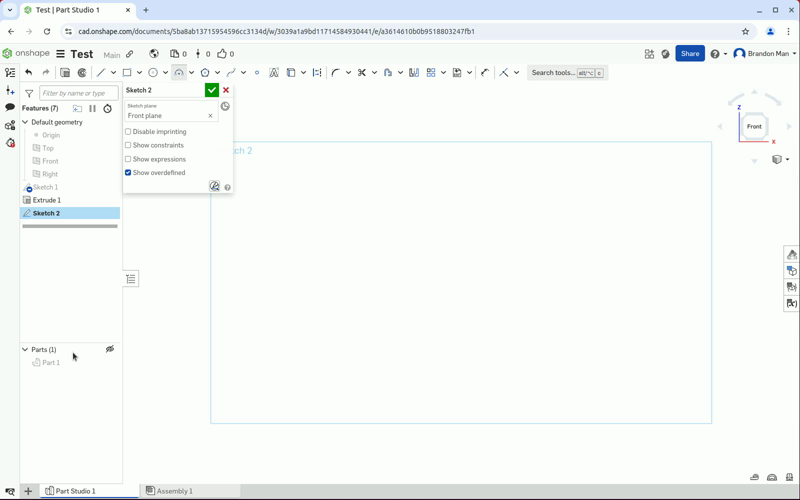
mouse_move(443, 280)
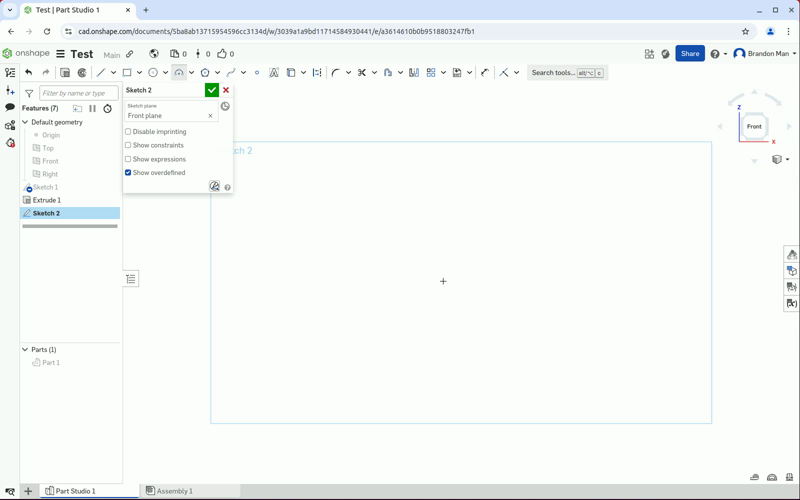
click(443, 280)
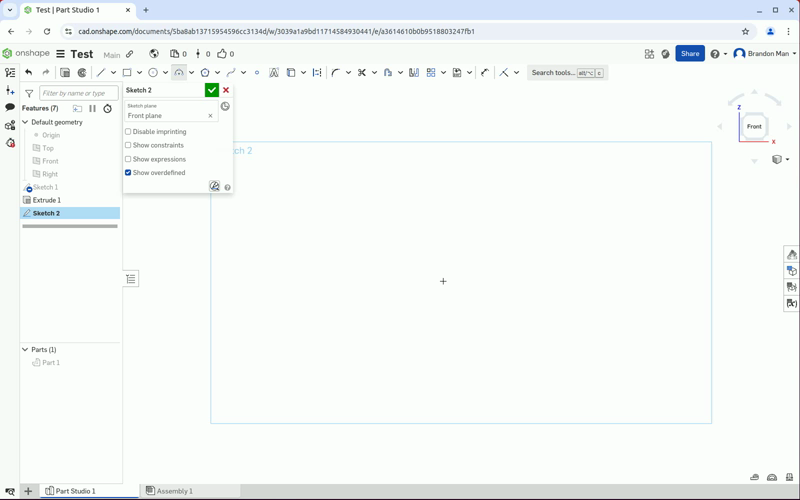
key_up(shift)
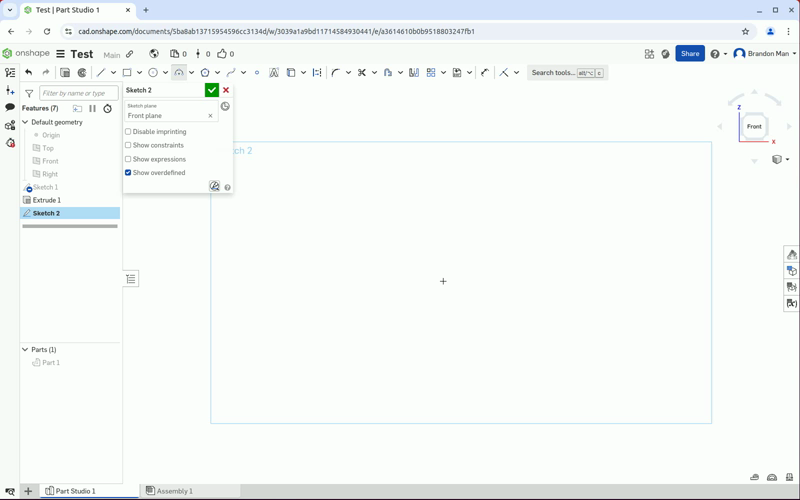
key_down(shift)
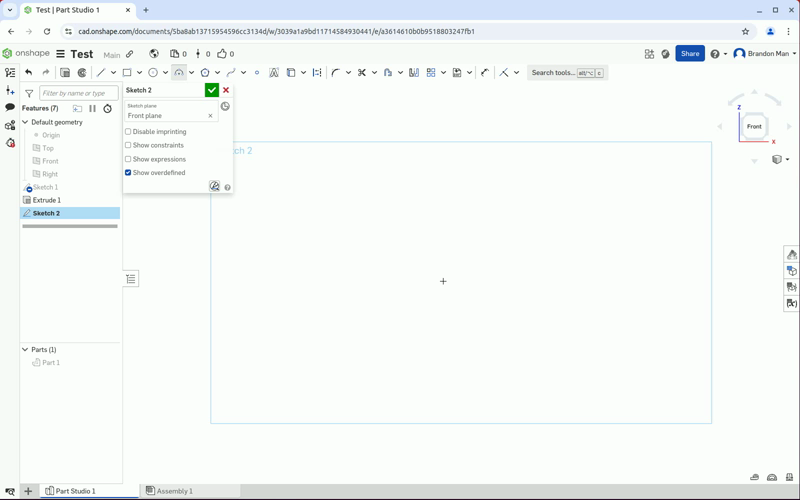
mouse_move(479, 280)
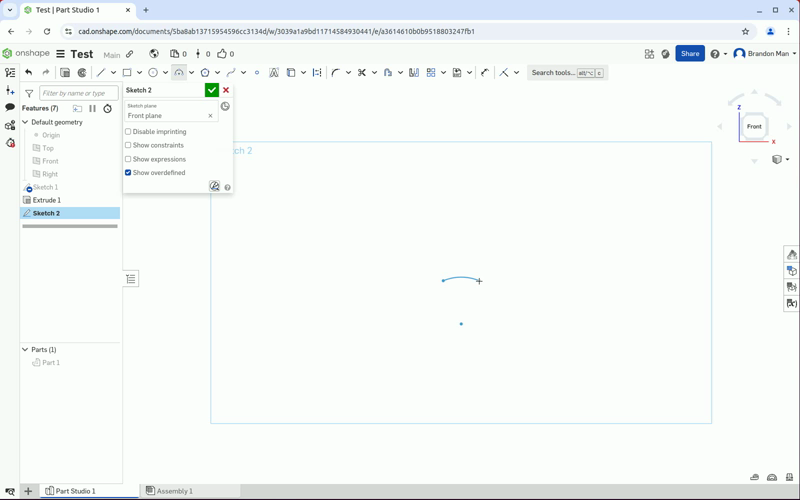
click(479, 280)
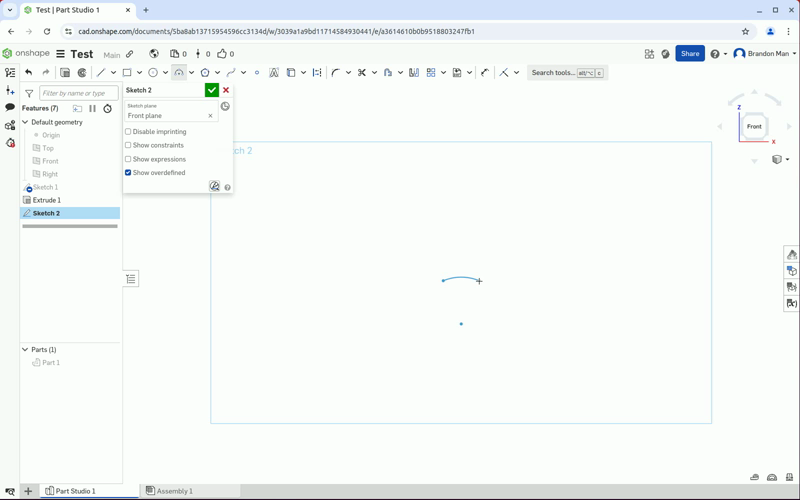
mouse_move(461, 265)
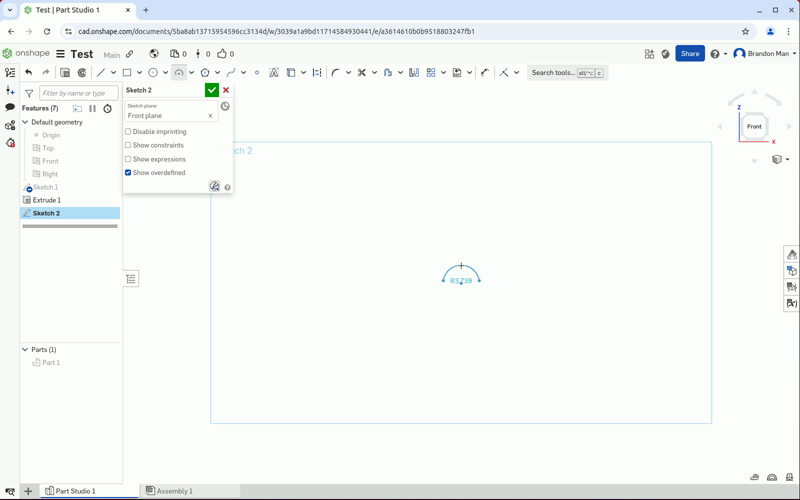
click(461, 265)
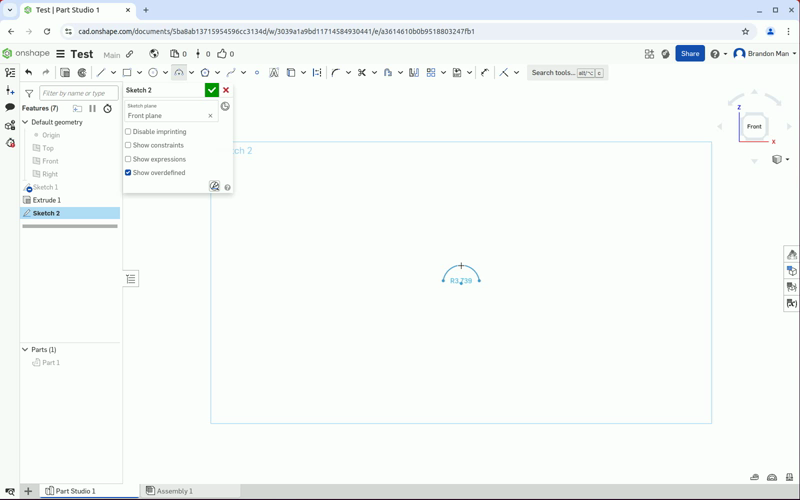
key_up(shift)
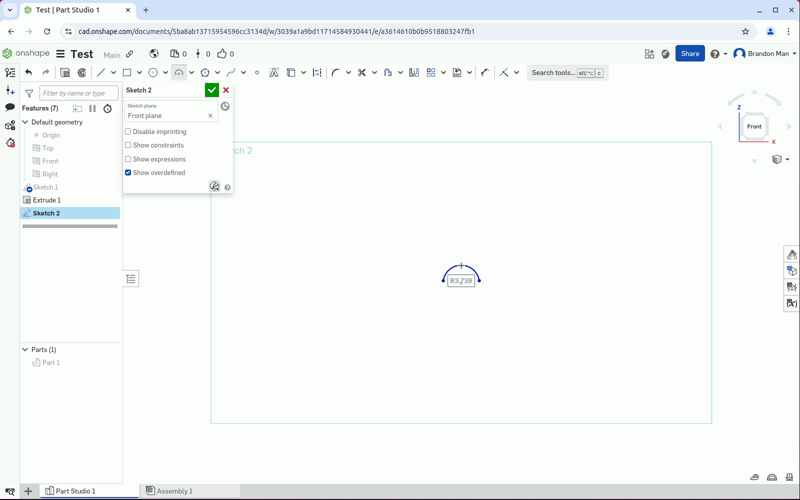
key(esc)
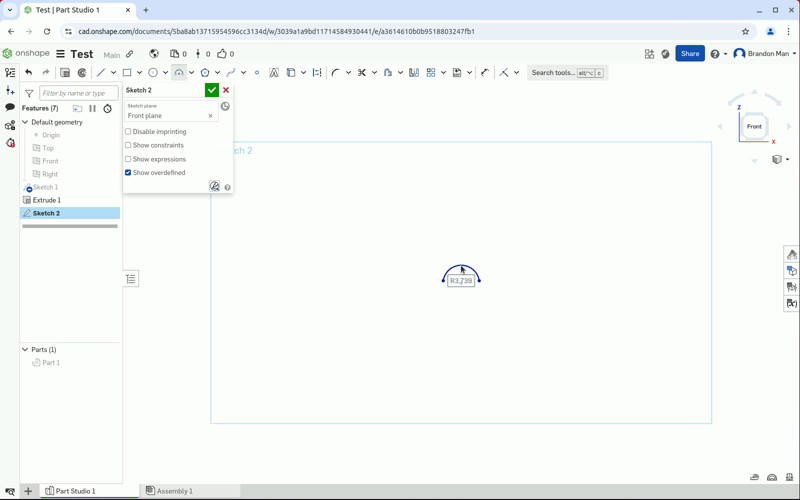
key(l)
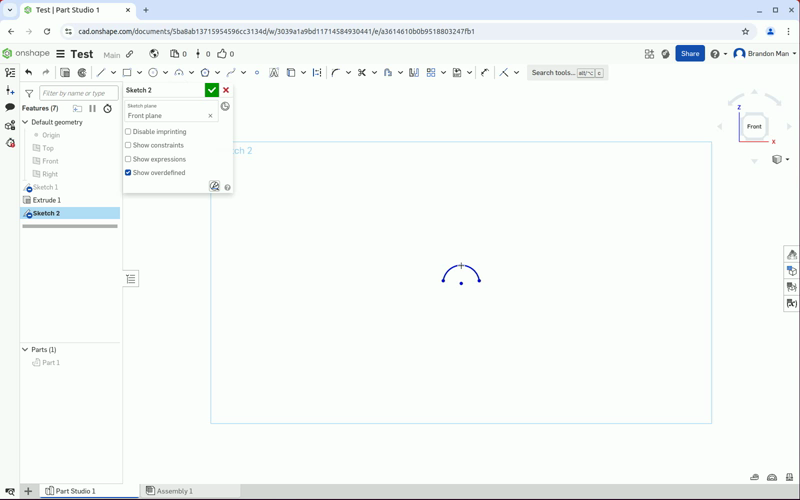
mouse_move(479, 280)
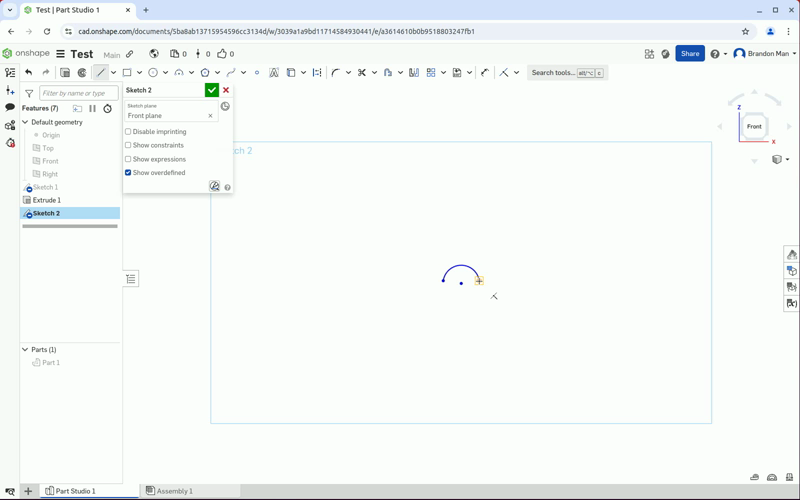
click(479, 280)
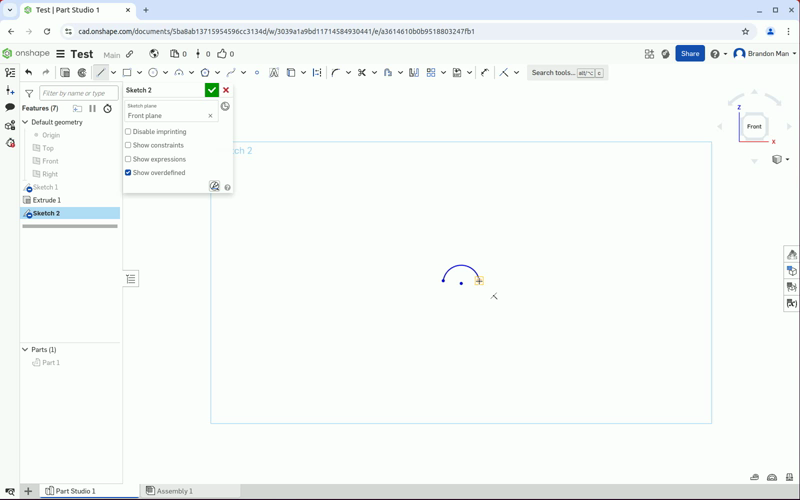
key_down(shift)
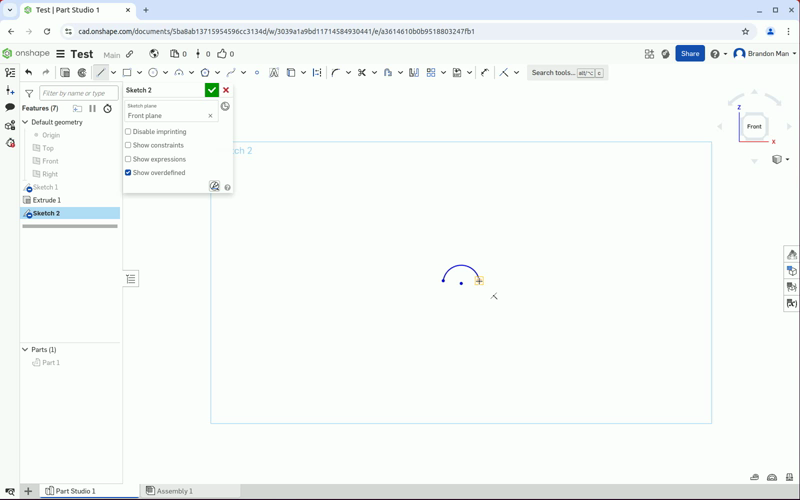
mouse_move(460, 170)
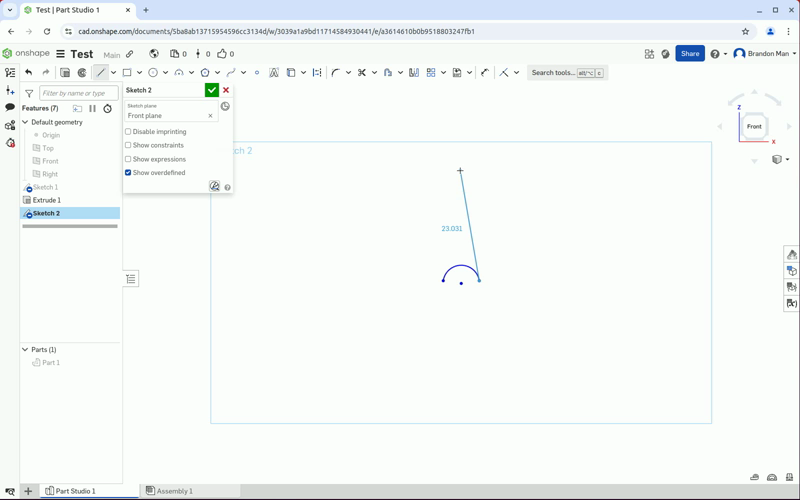
click(460, 170)
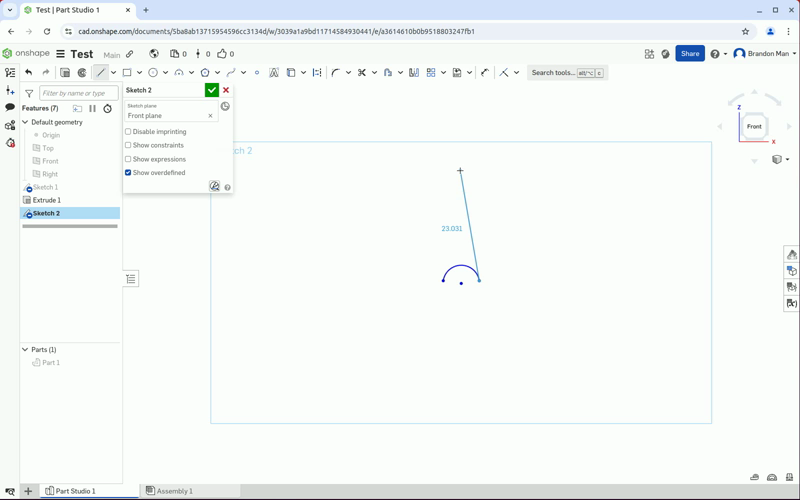
key_up(shift)
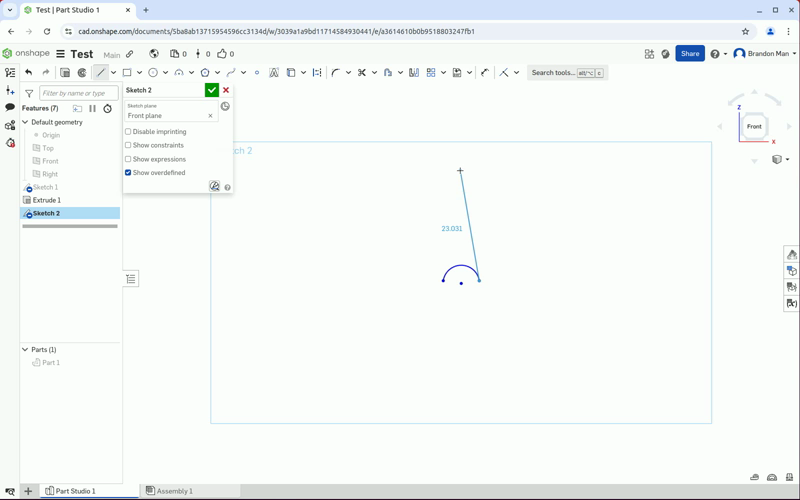
key_down(shift)
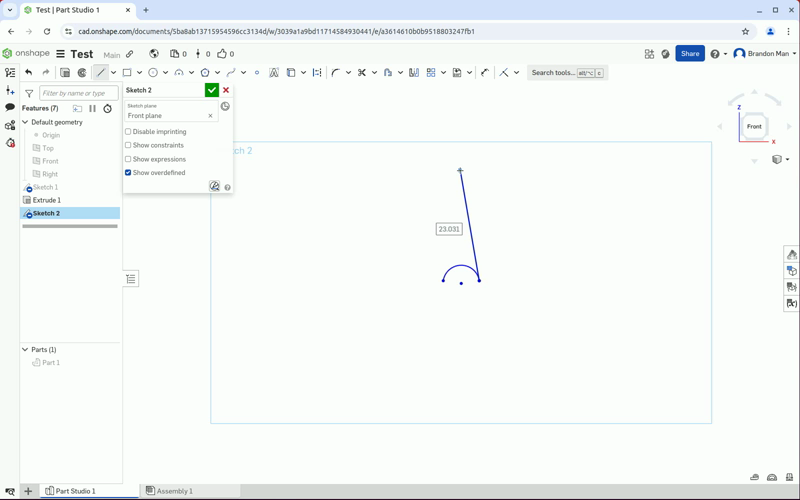
mouse_move(443, 280)
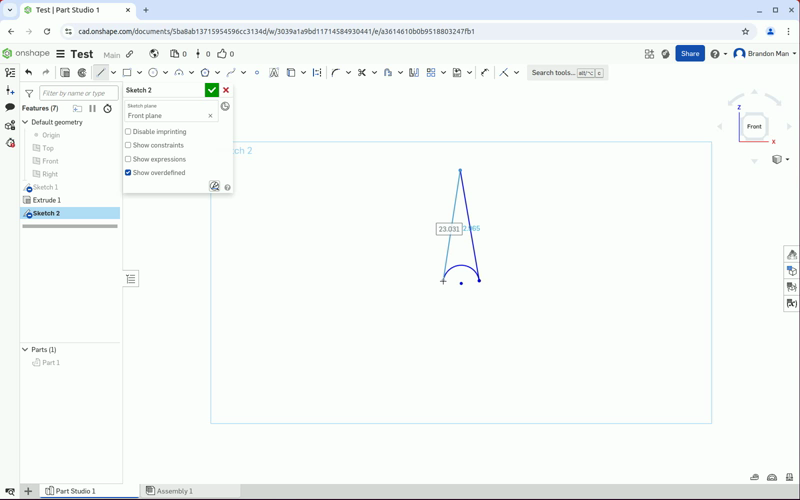
key_up(shift)
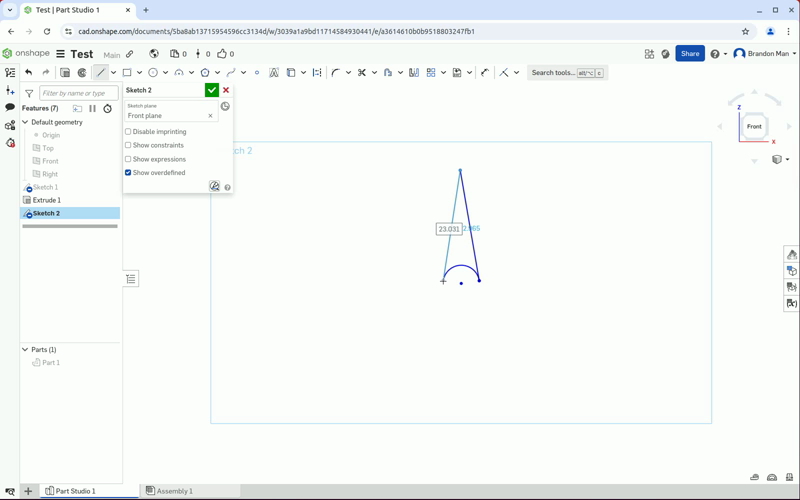
click(443, 280)
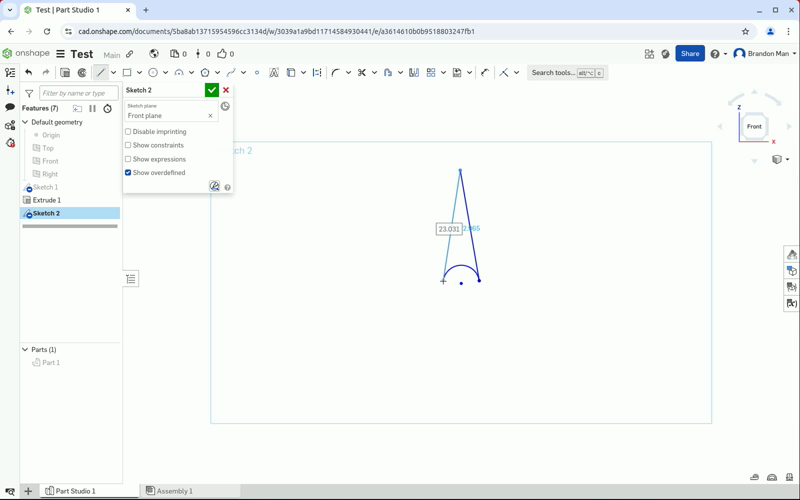
key(esc)
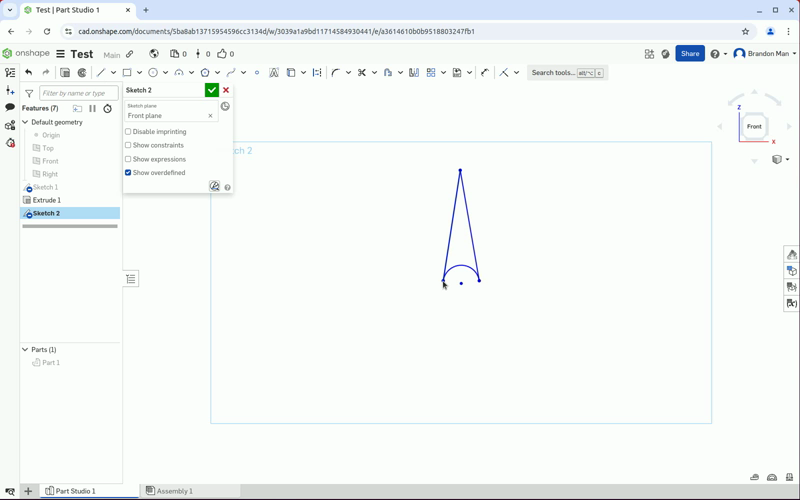
mouse_move(452, 252)
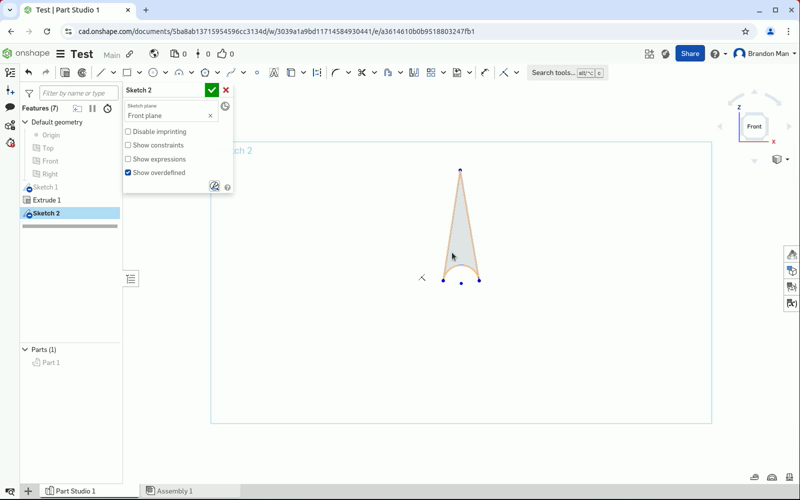
scroll(6)
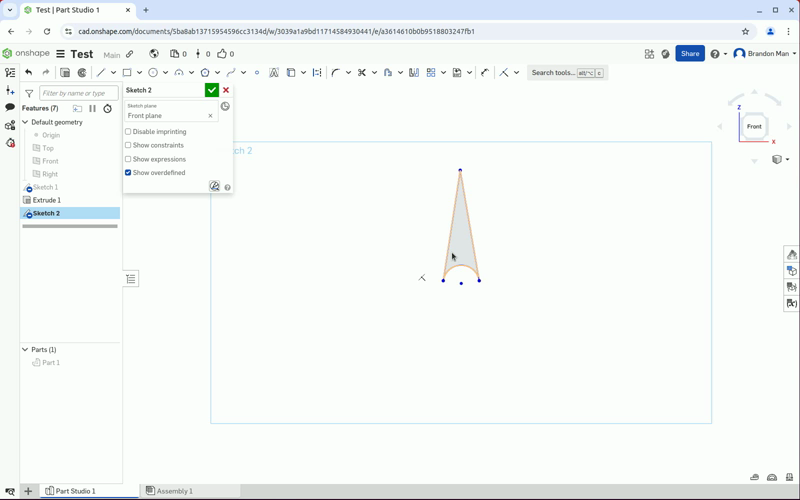
scroll(6)
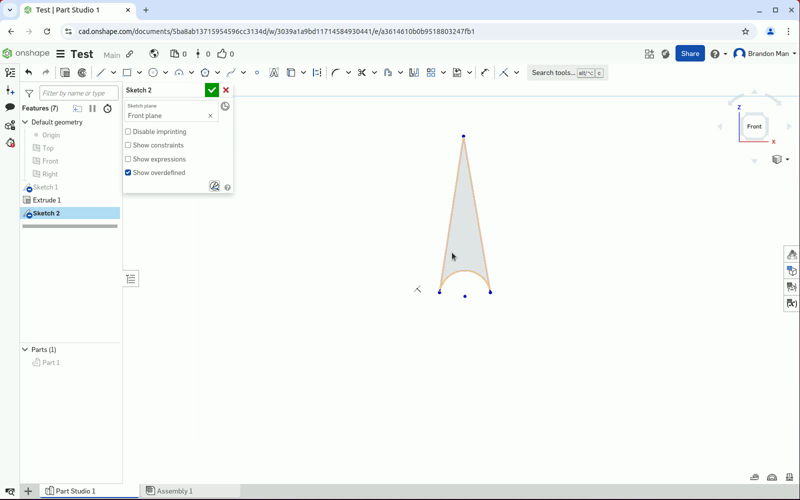
scroll(6)
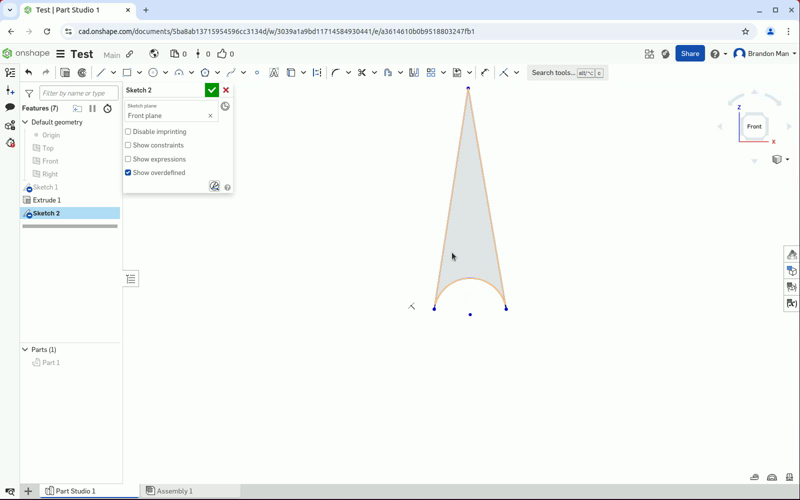
scroll(6)
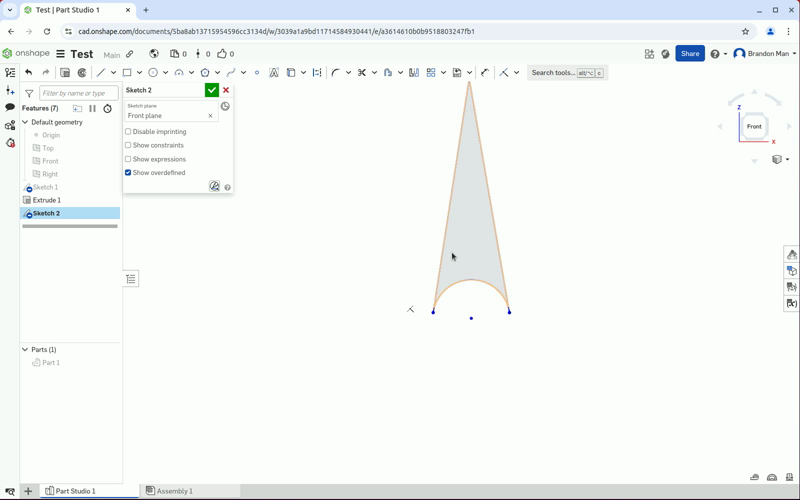
scroll(6)
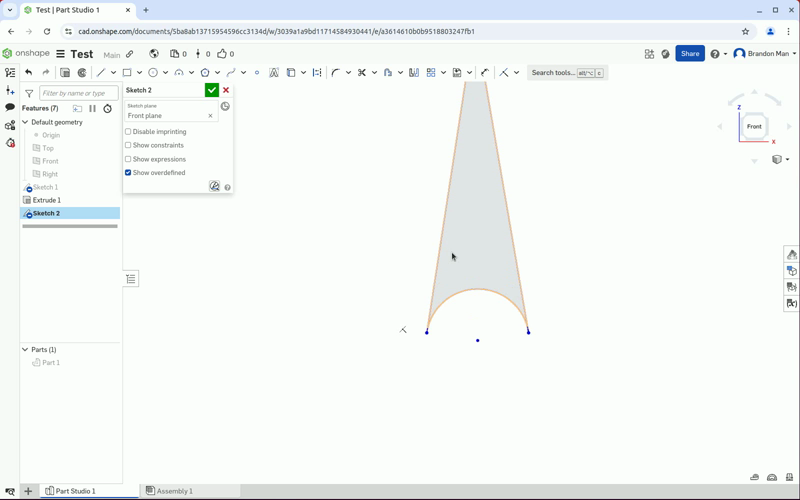
scroll(6)
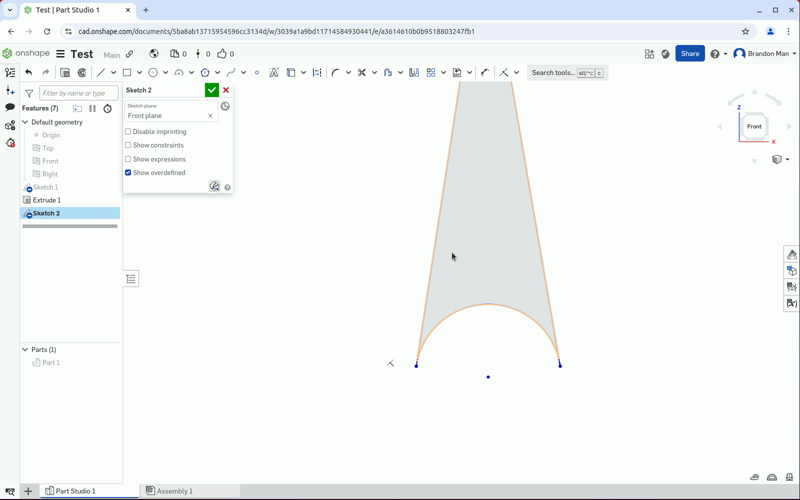
scroll(6)
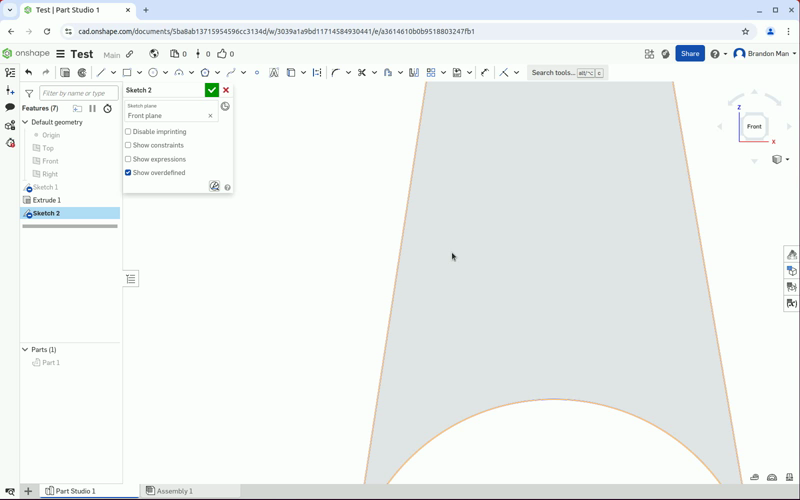
click(452, 252)
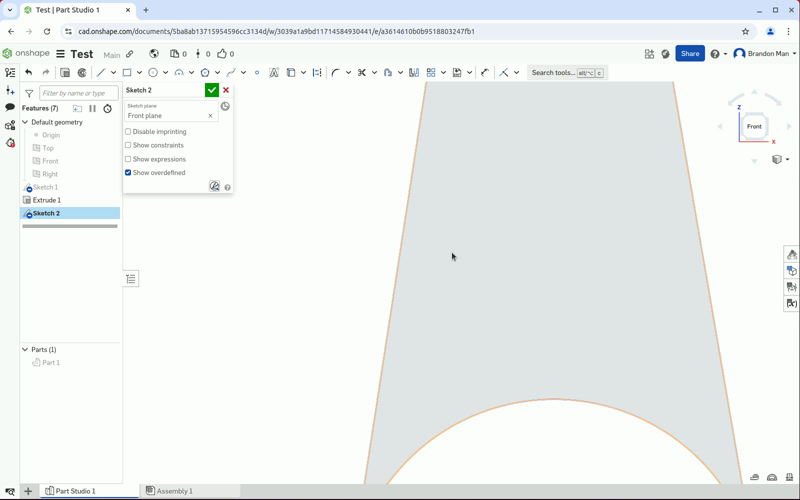
scroll(-6)
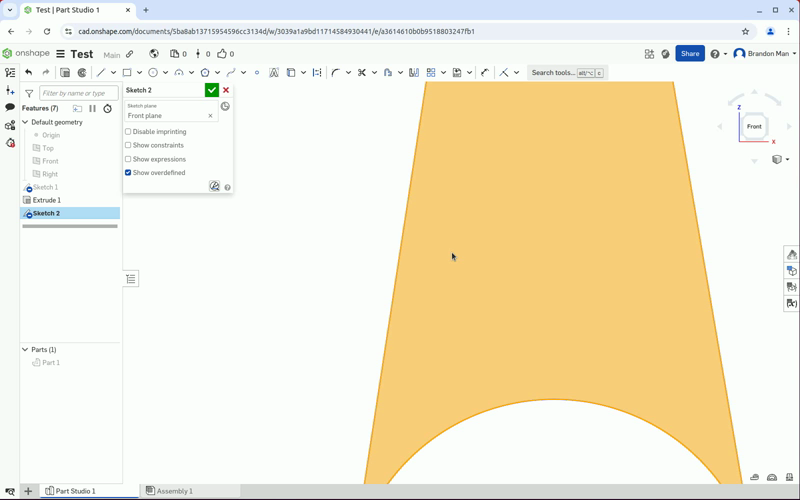
scroll(-6)
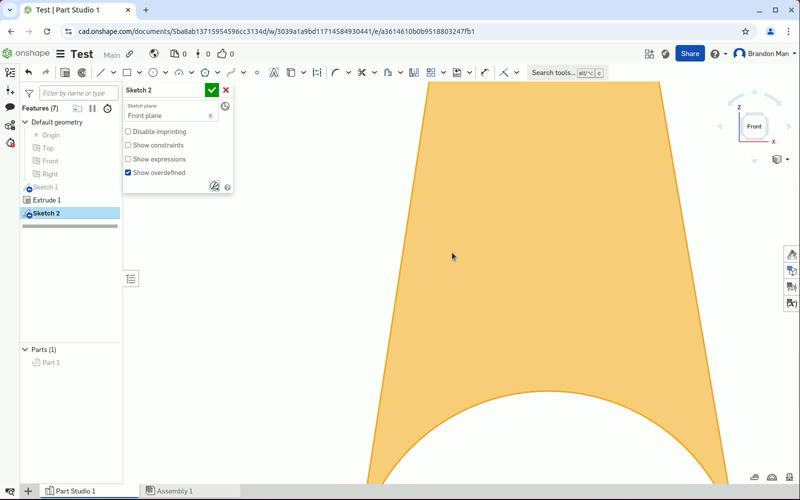
scroll(-6)
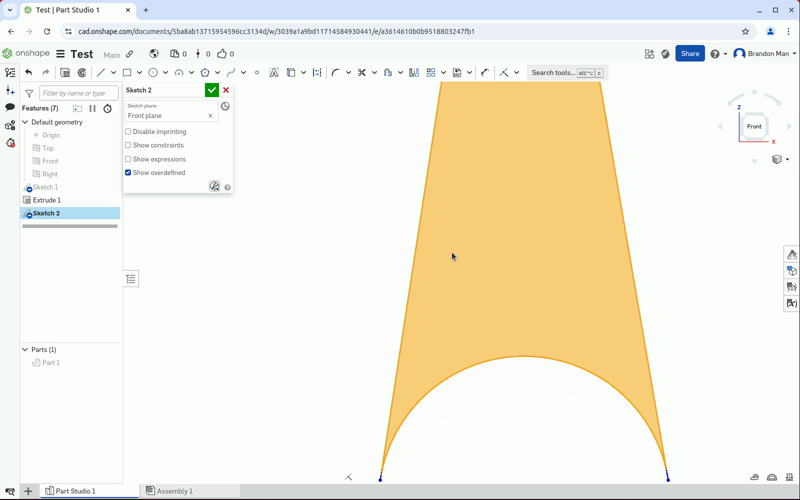
scroll(-6)
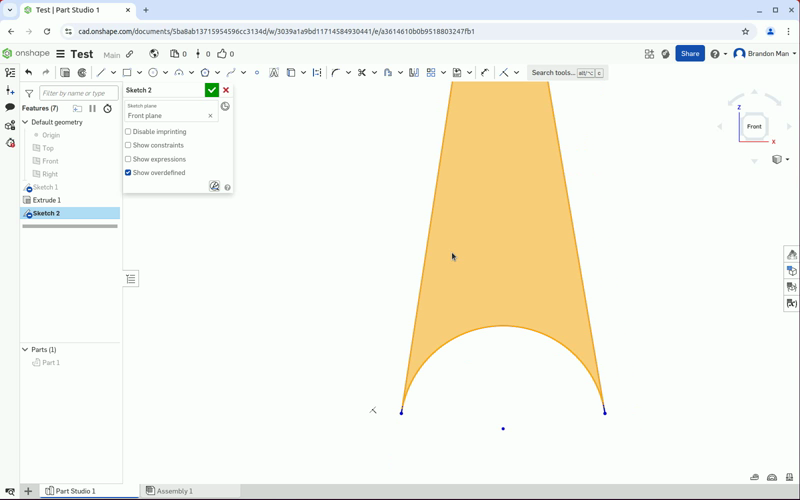
scroll(-6)
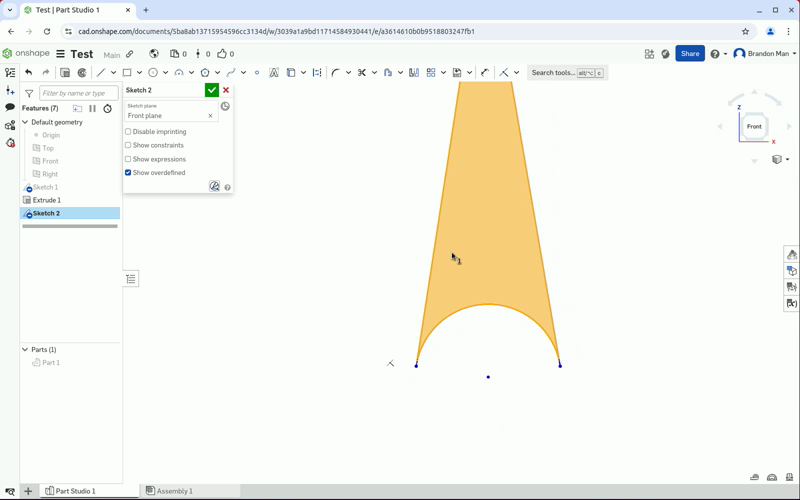
scroll(-6)
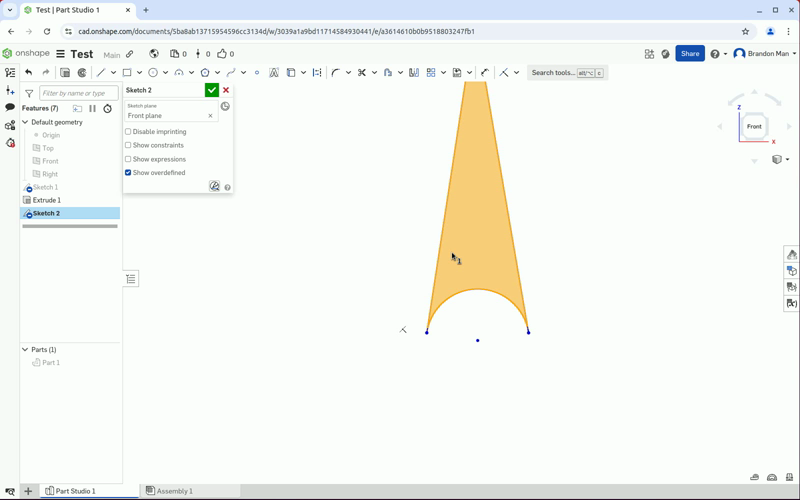
scroll(-6)
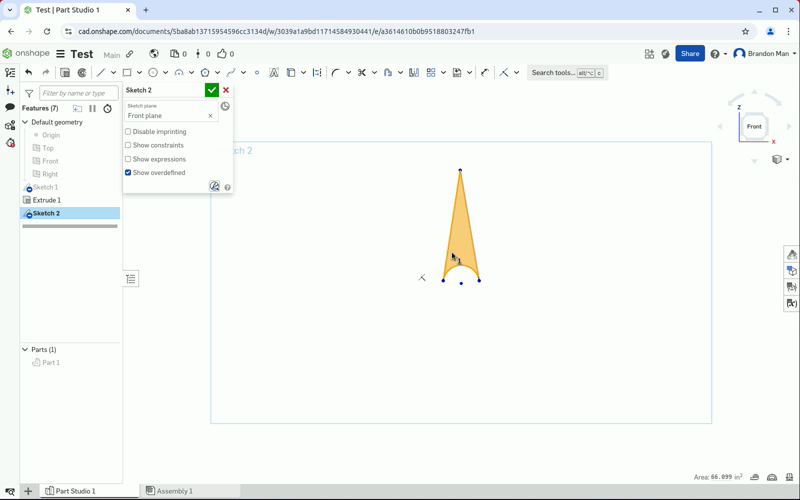
mouse_move(73, 352)
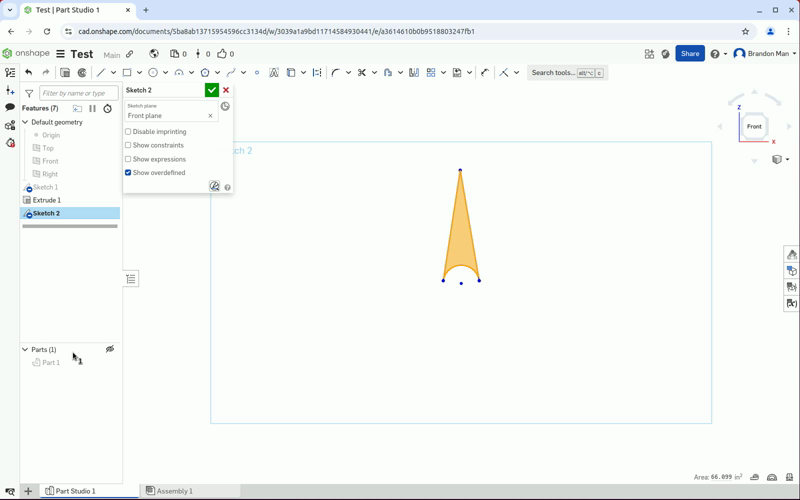
key(shift+y)
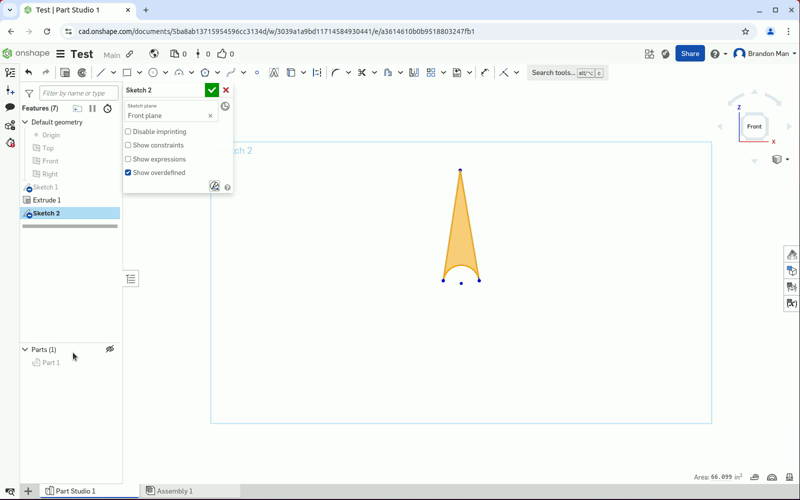
key(shift+e)
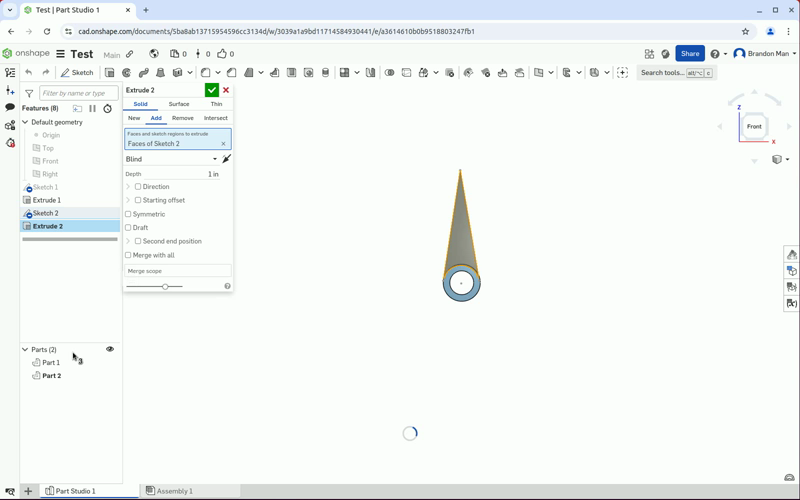
mouse_move(143, 106)
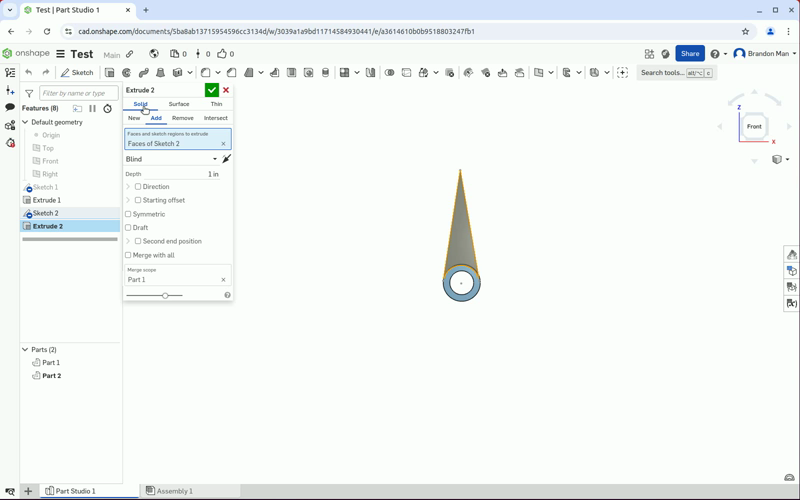
click(143, 106)
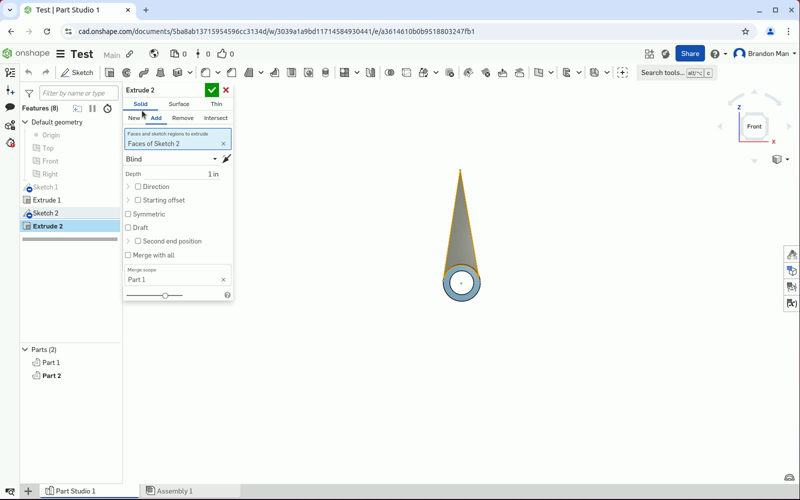
mouse_move(137, 120)
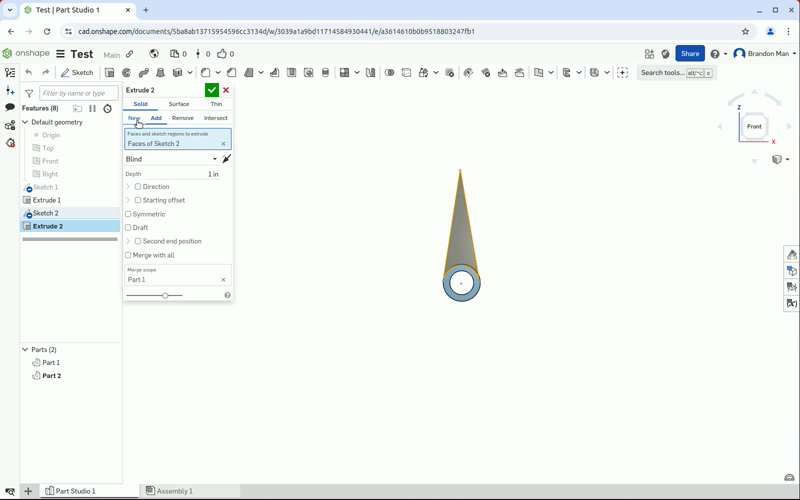
click(137, 120)
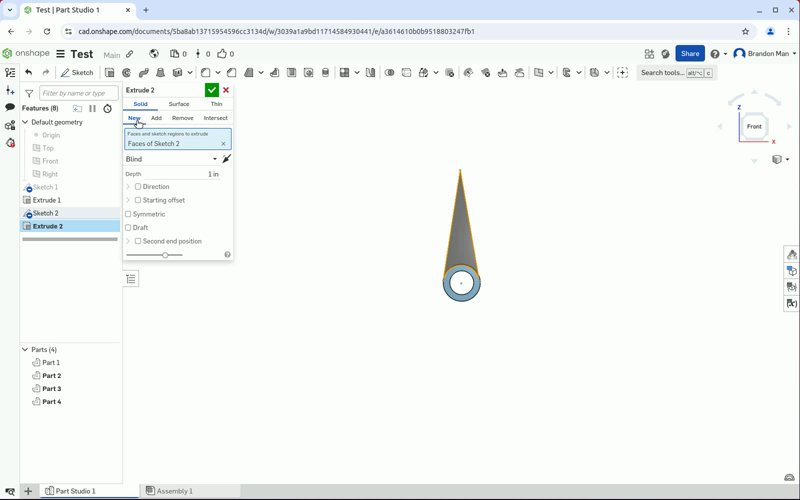
key(tab, 4)
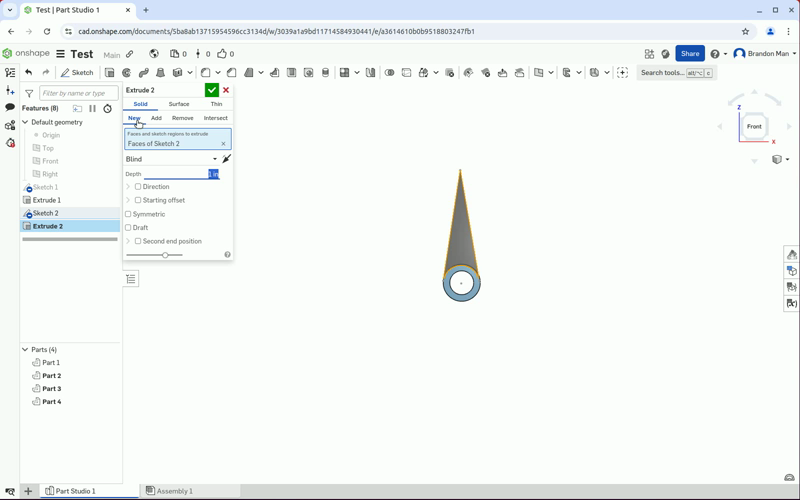
text(3.852)
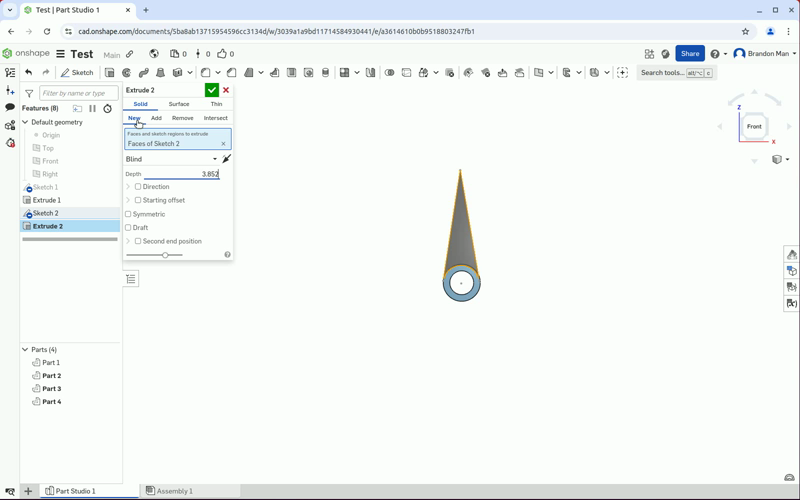
key(tab, 3)
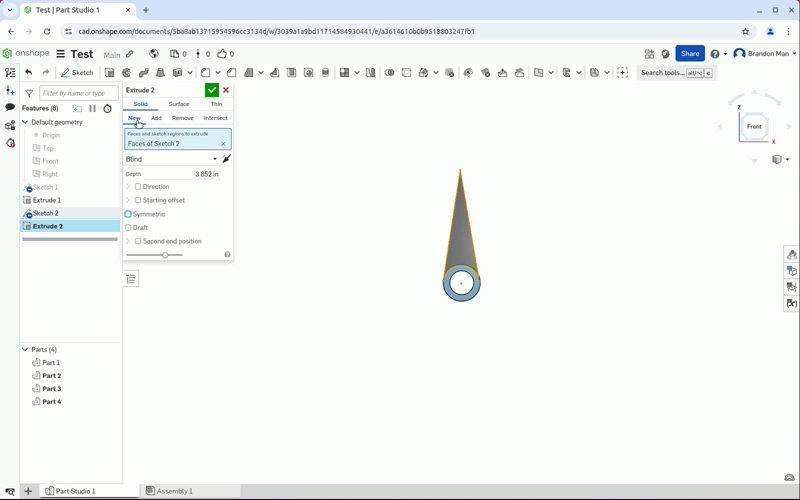
key(space)
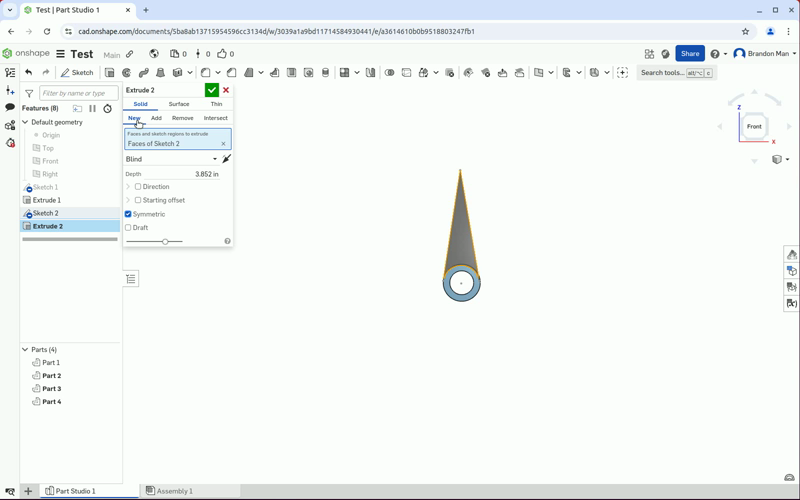
key(enter)
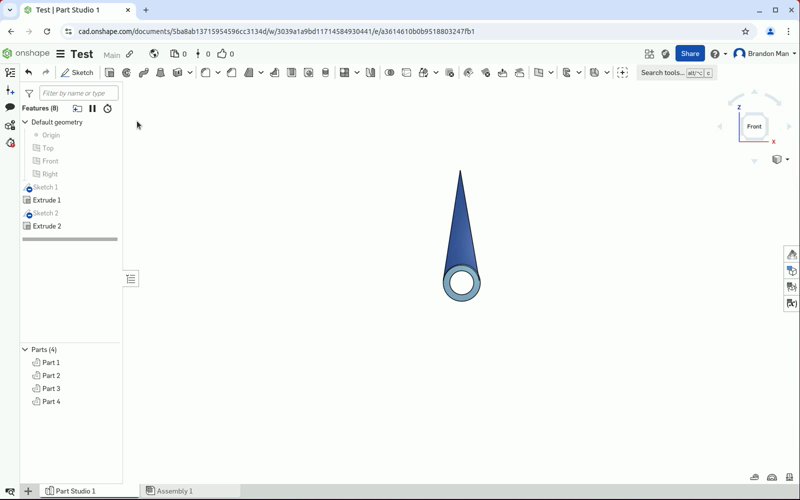
key(shift+h)
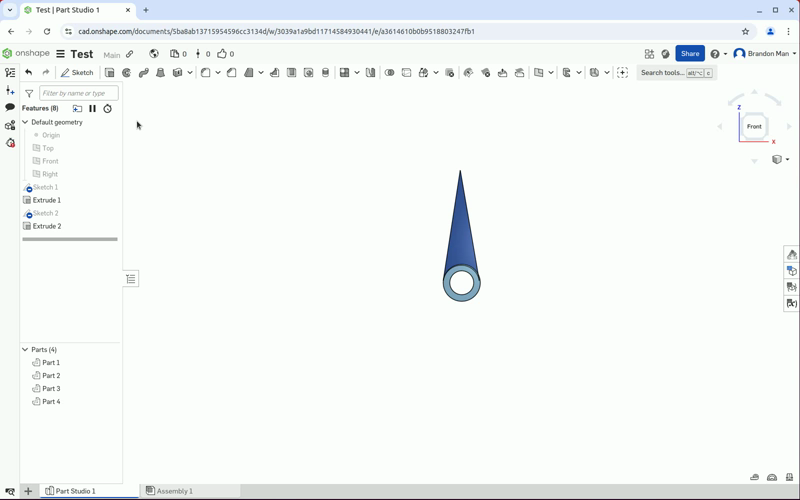
key(shift+h)
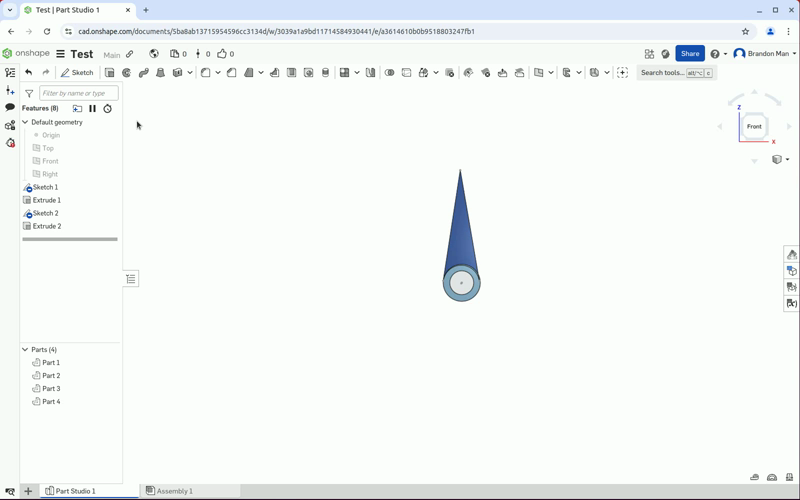
key(shift+7)
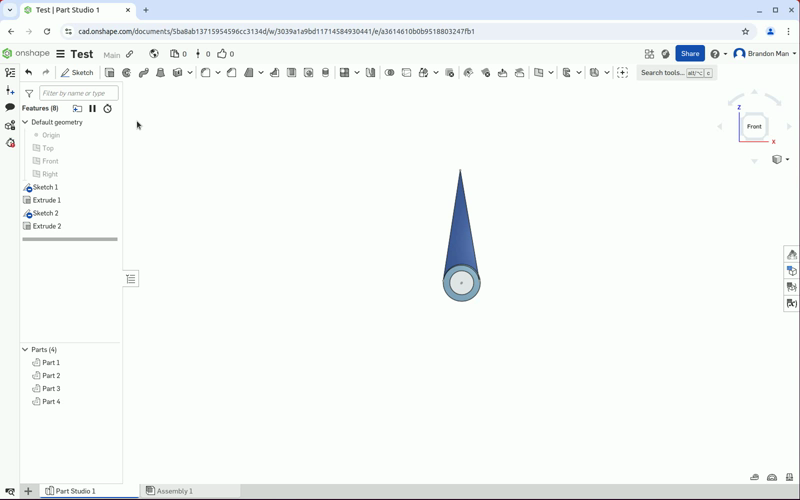
key(left, 2)
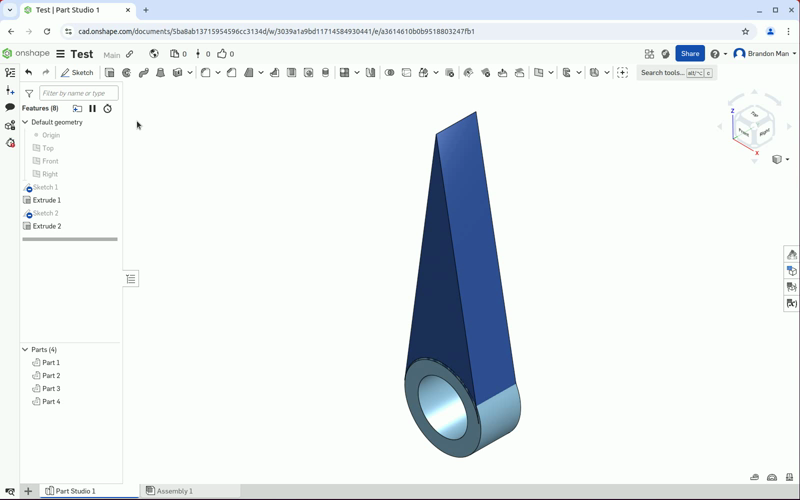
key(down, 2)
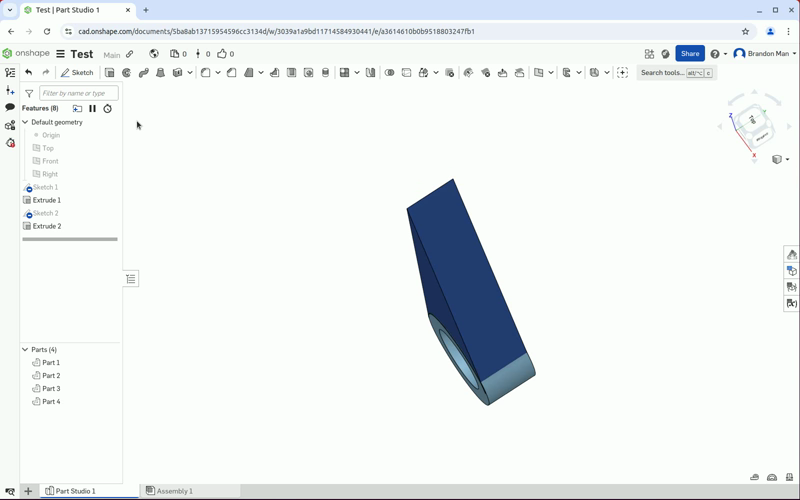
key(up, 2)
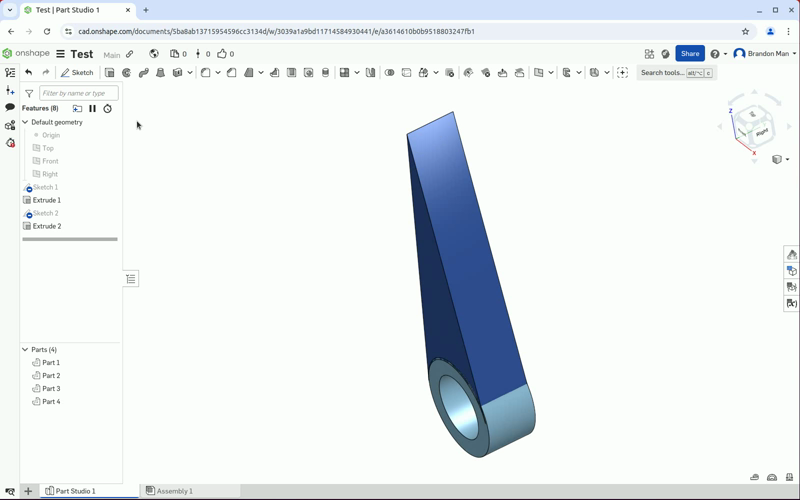
key(right, 2)
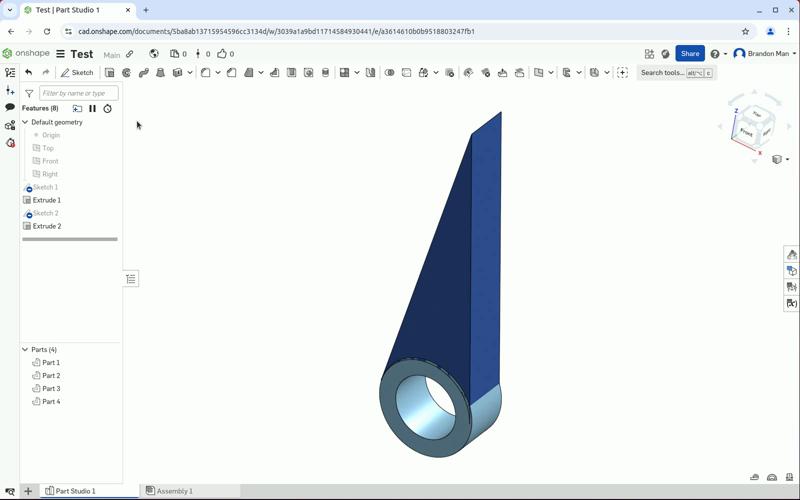
mouse_move(73, 189)
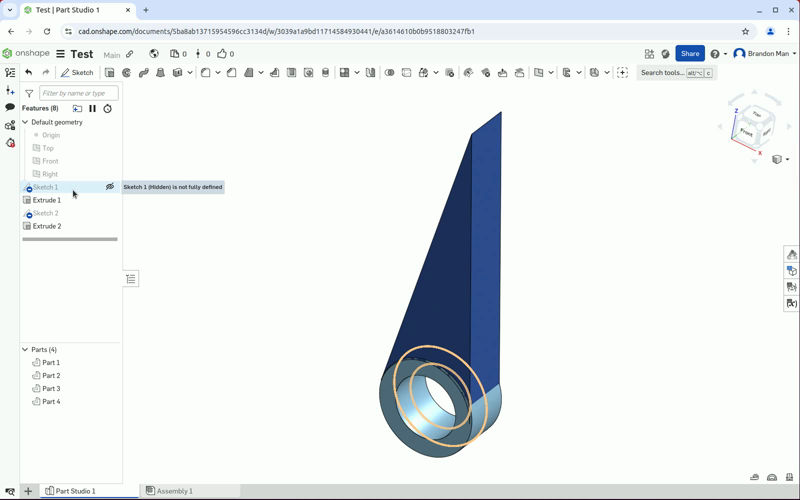
click(73, 189)